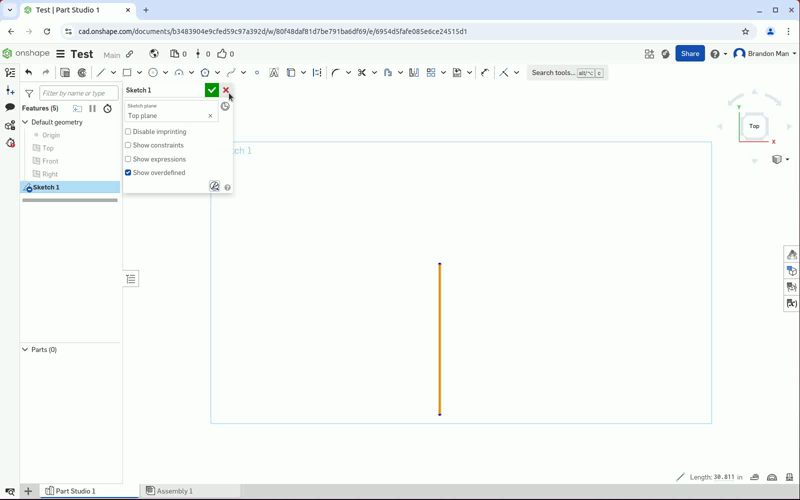
key(shift+h)
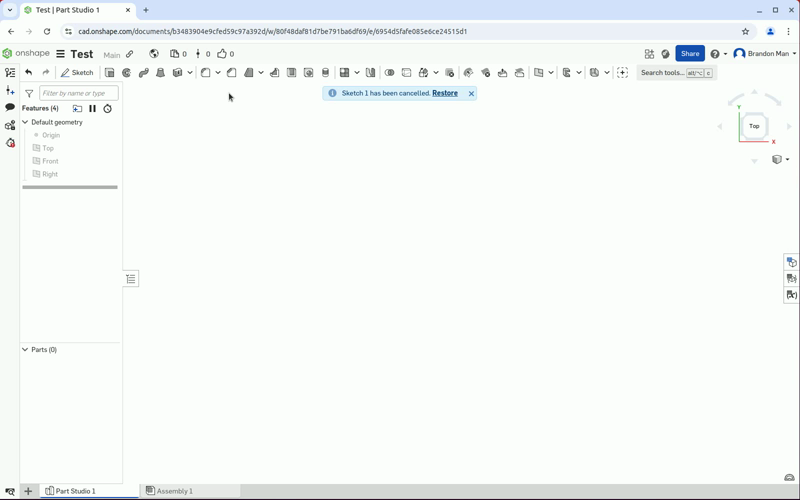
mouse_move(73, 352)
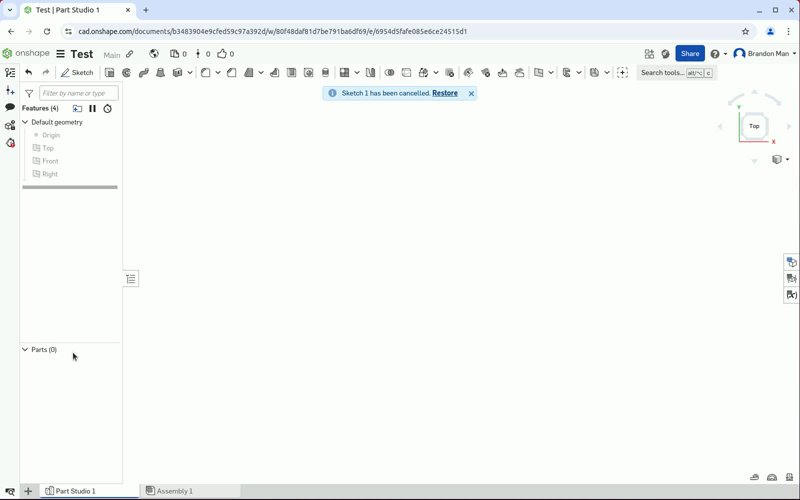
key(y)
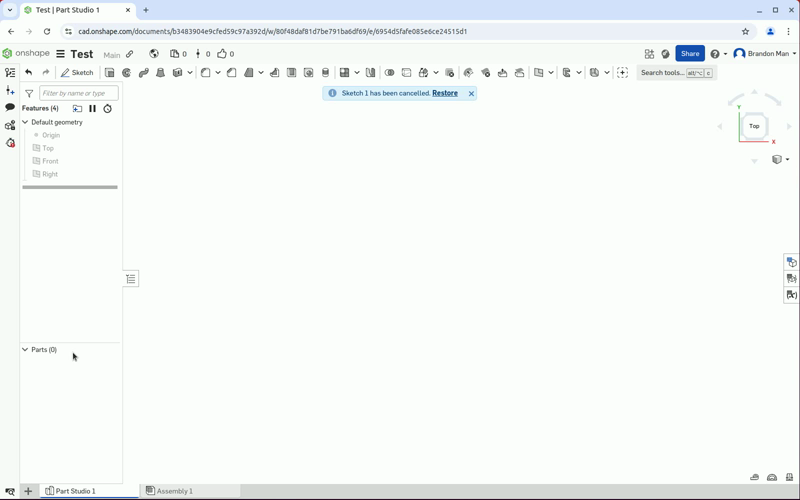
key(shift+p)
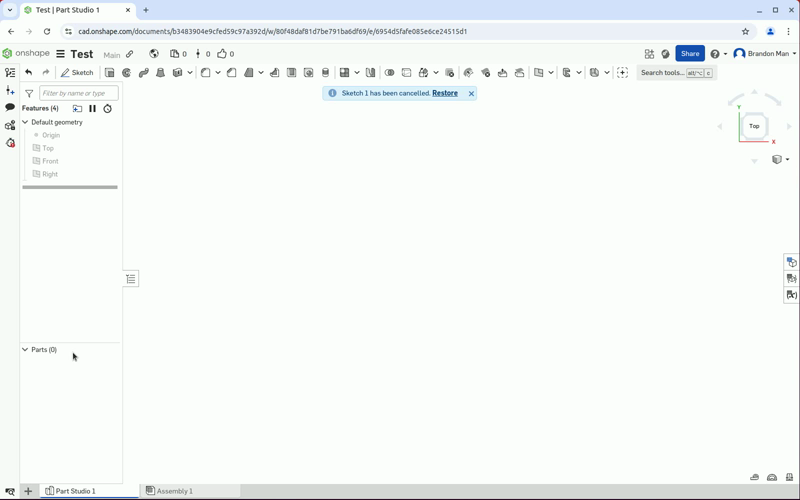
key(space)
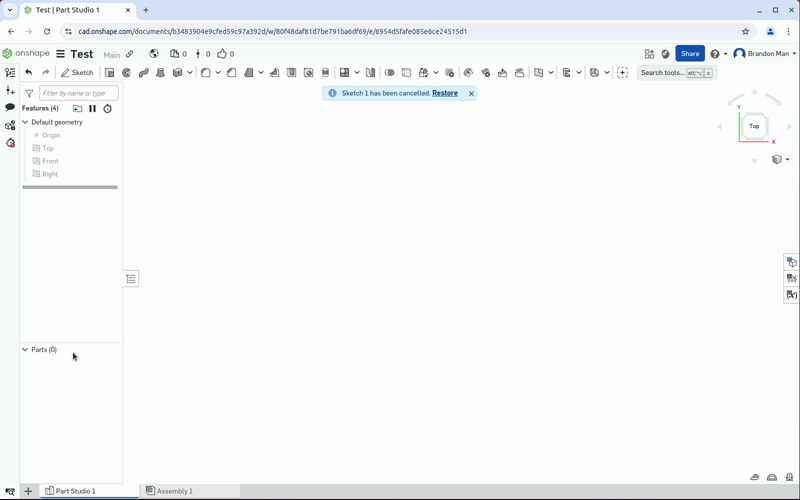
key_down(shift)
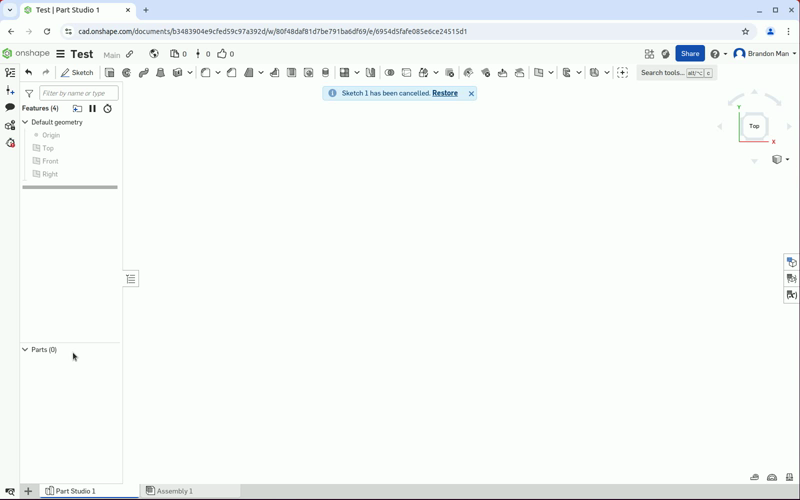
key(up)
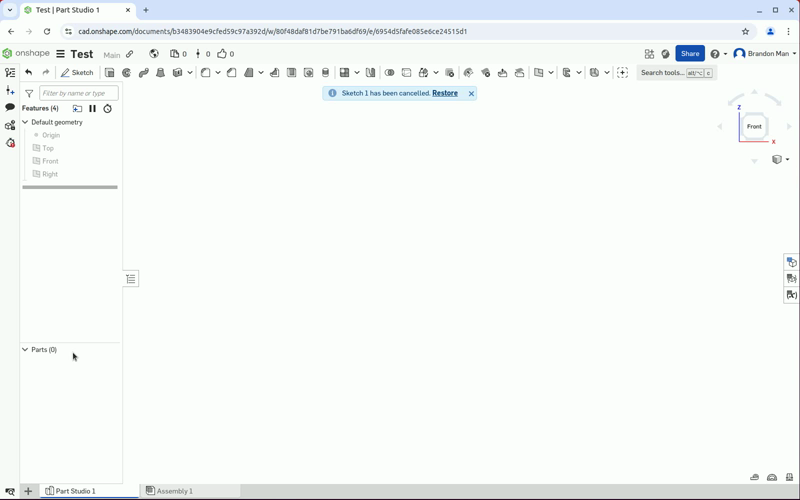
key_up(shift)
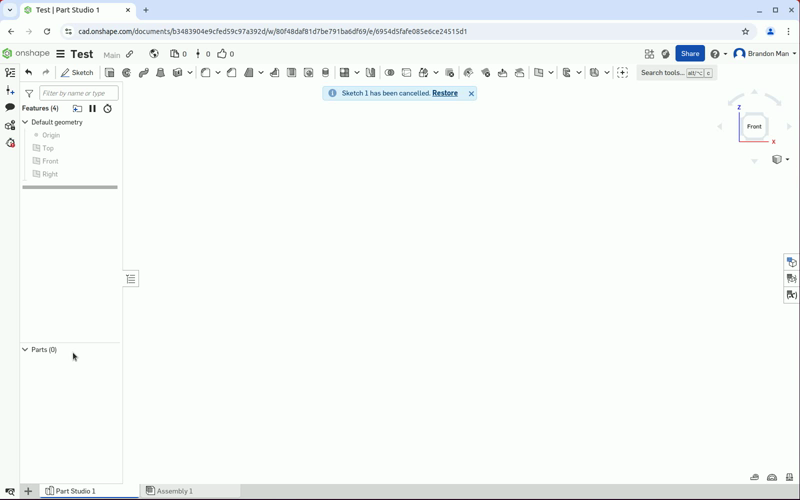
mouse_move(73, 352)
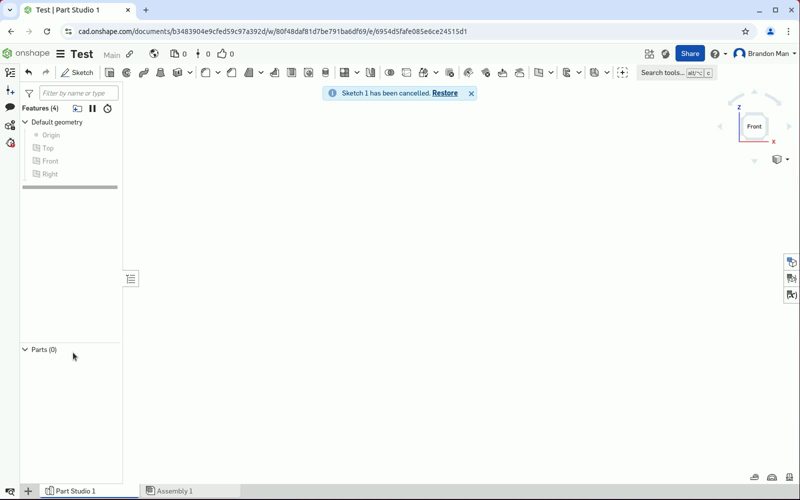
key(shift+y)
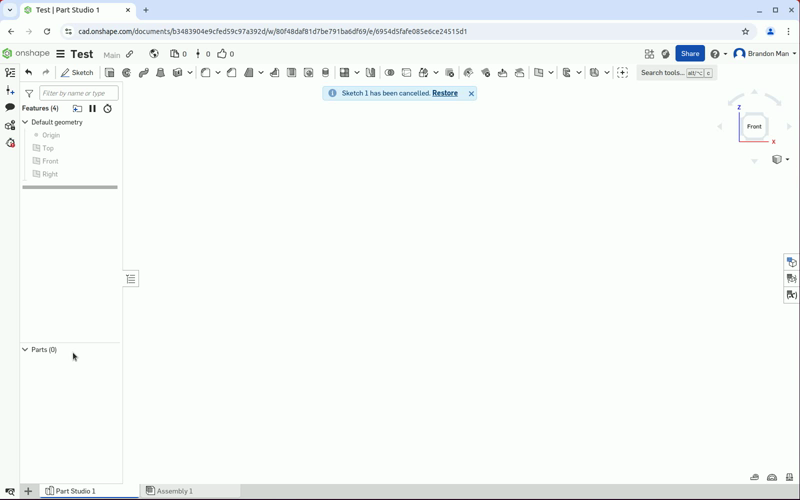
key(shift+s)
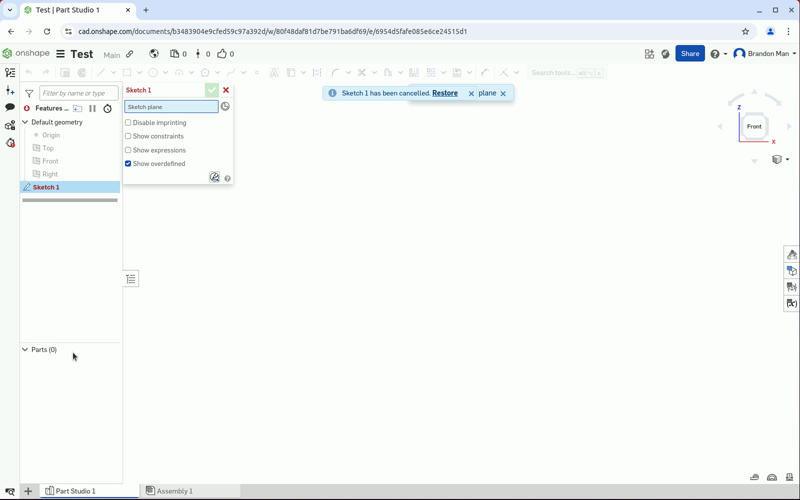
mouse_move(73, 163)
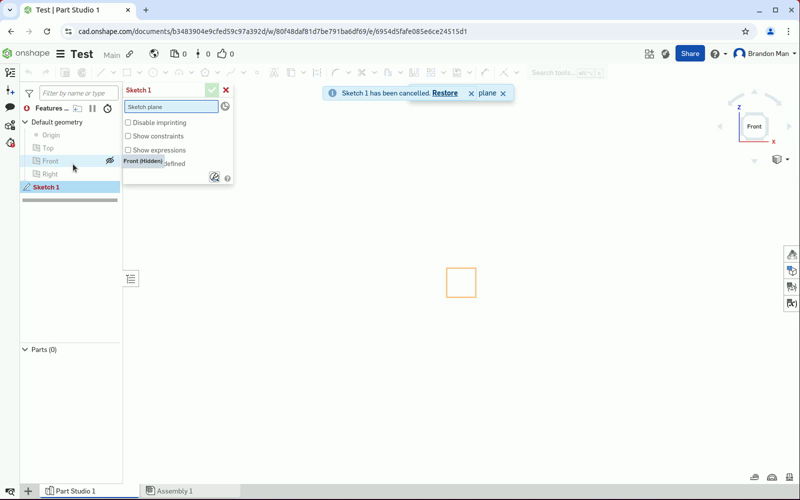
click(73, 163)
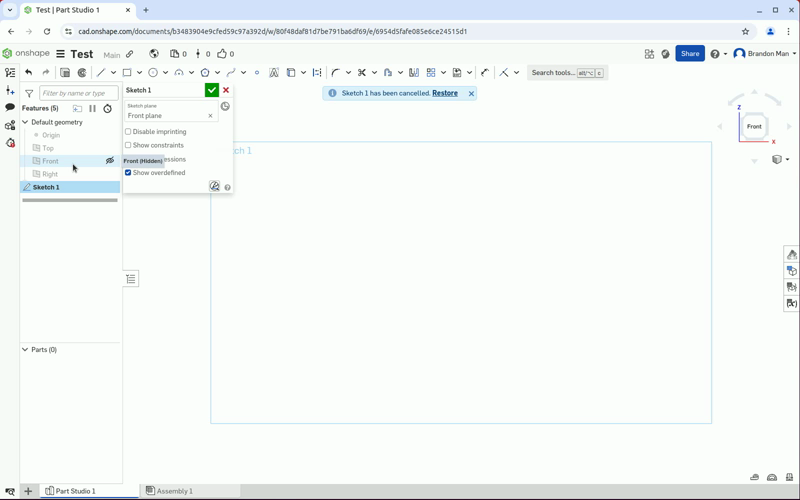
mouse_move(73, 352)
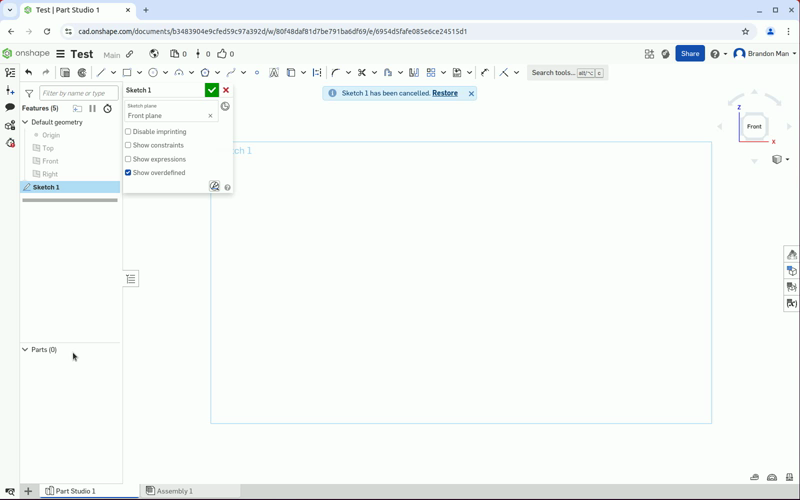
key(y)
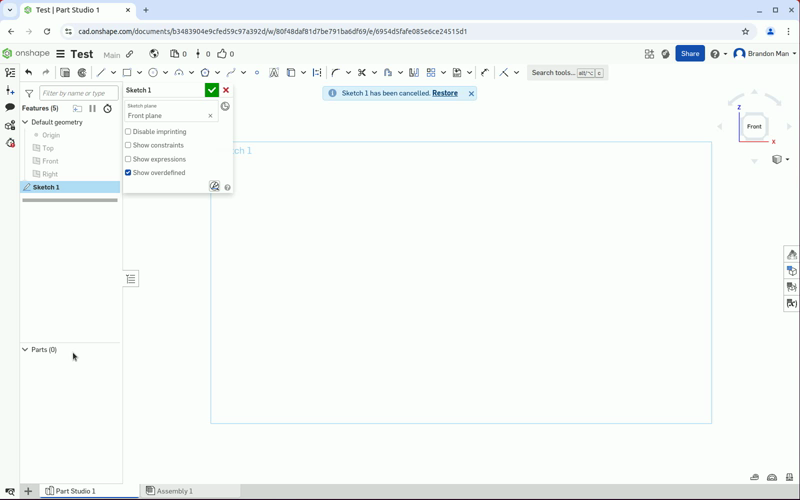
key(l)
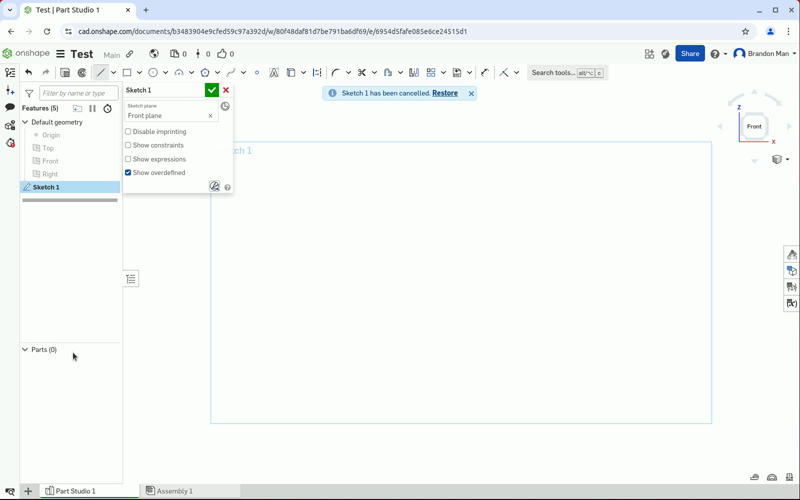
key_down(shift)
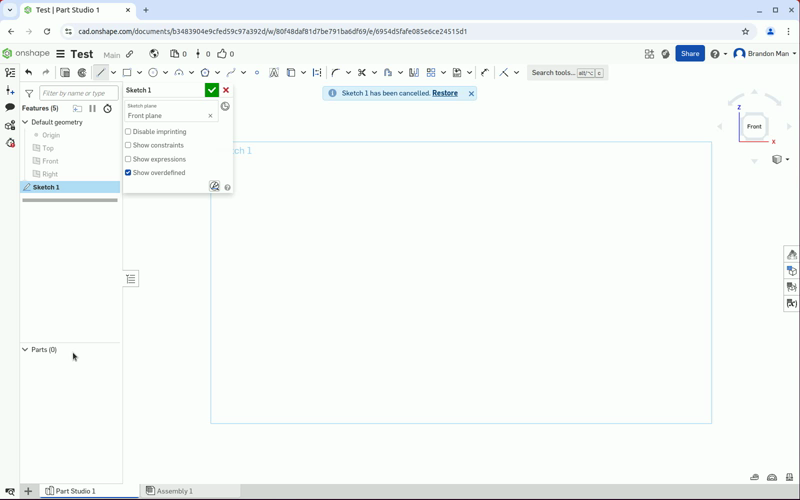
mouse_move(351, 380)
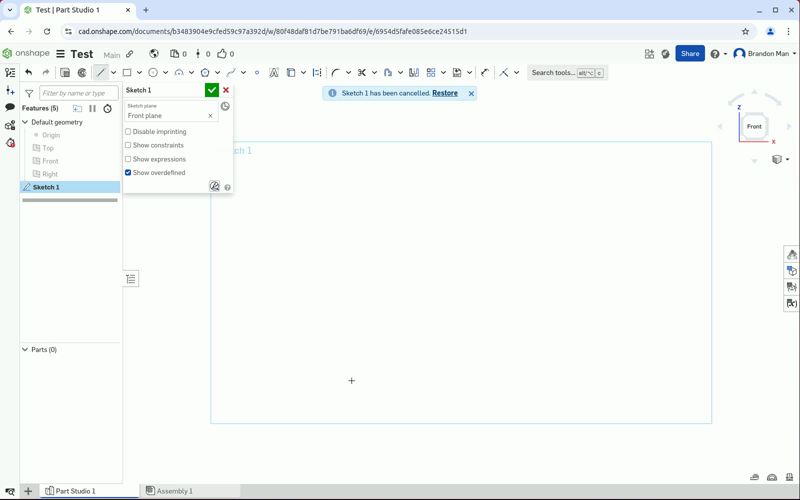
click(351, 380)
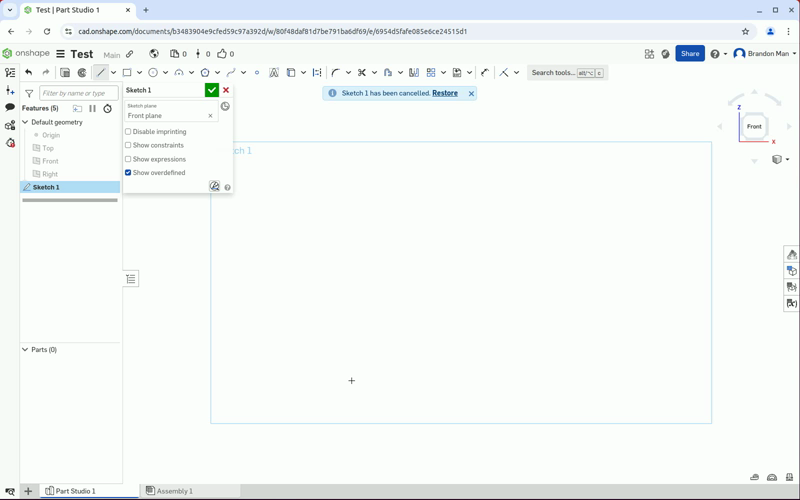
key_up(shift)
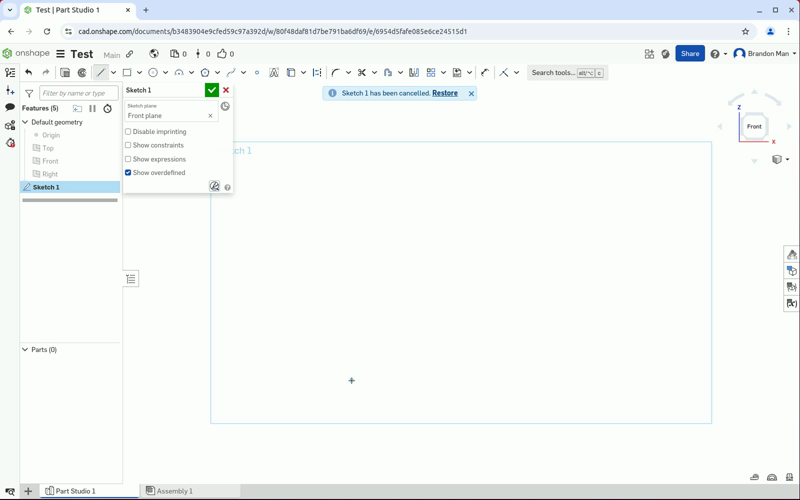
key_down(shift)
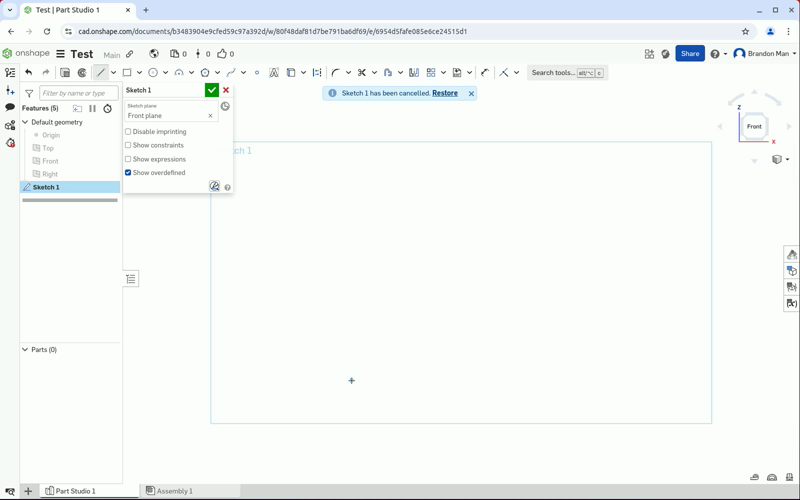
mouse_move(568, 380)
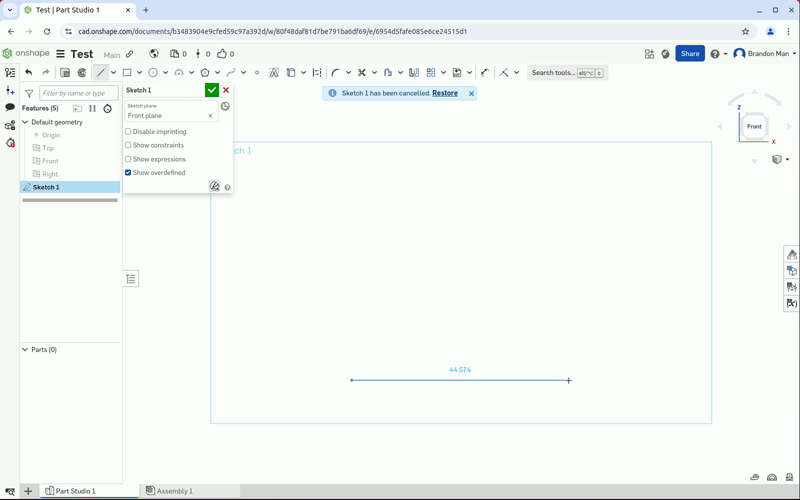
click(568, 380)
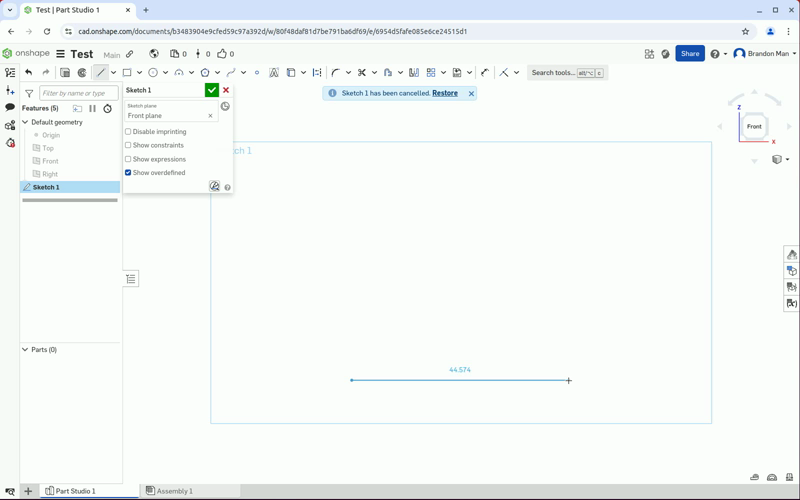
key_up(shift)
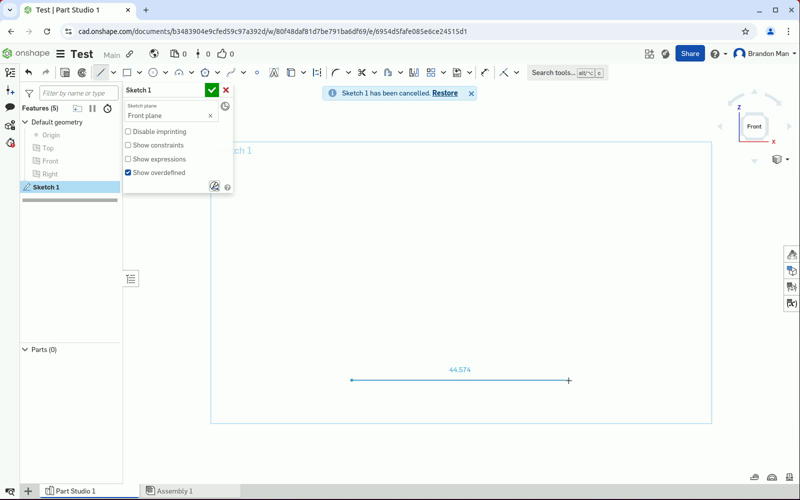
key_down(shift)
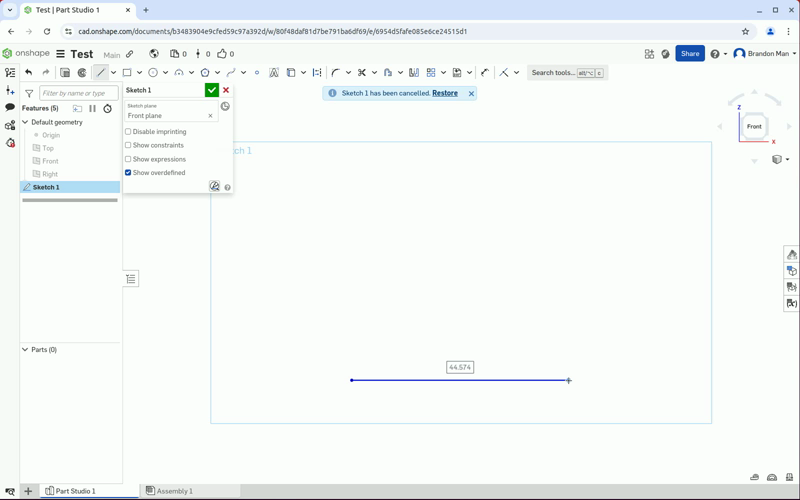
mouse_move(568, 192)
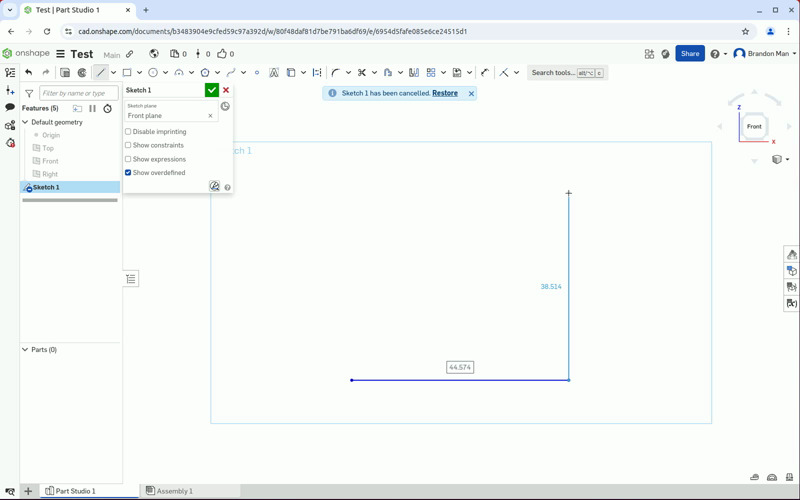
click(568, 192)
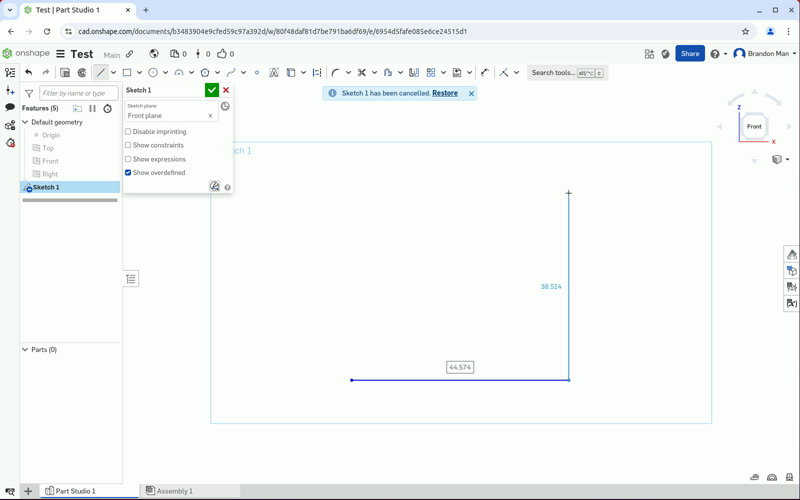
key_up(shift)
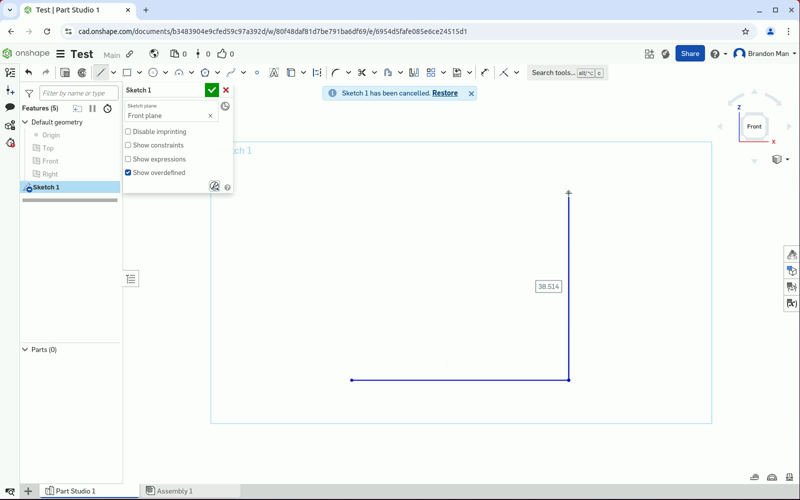
key_down(shift)
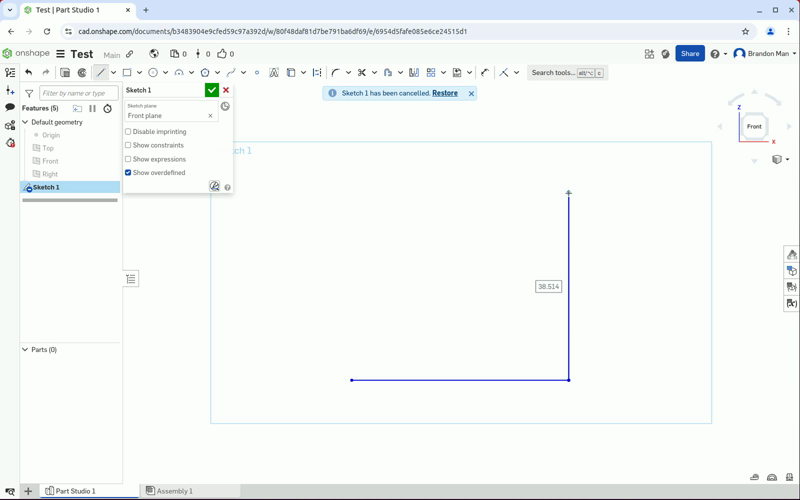
mouse_move(351, 192)
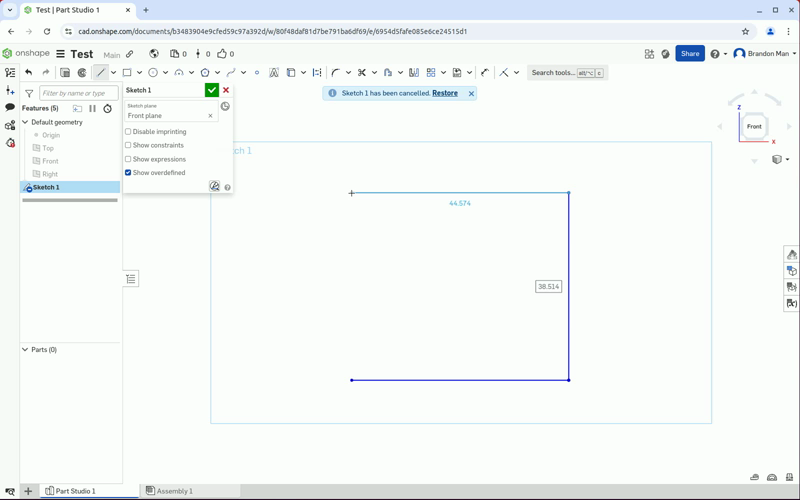
click(351, 192)
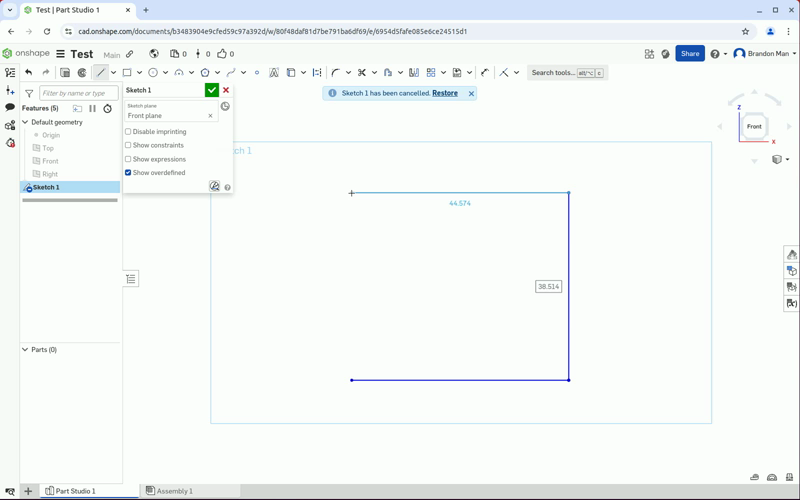
key_up(shift)
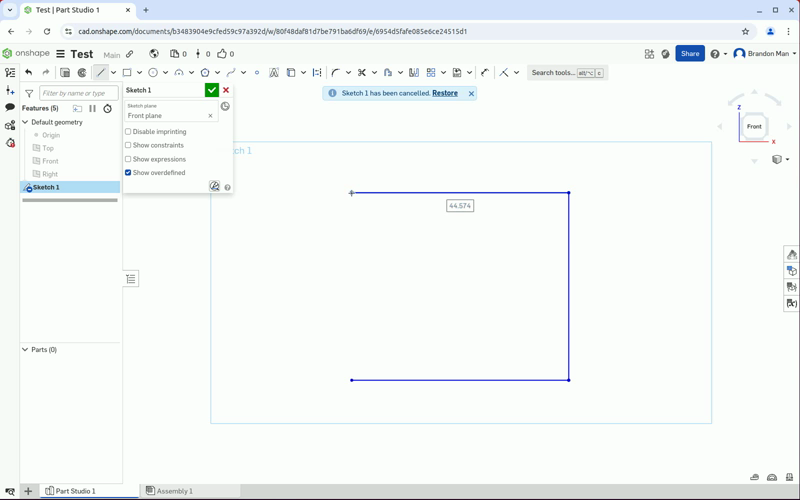
key_down(shift)
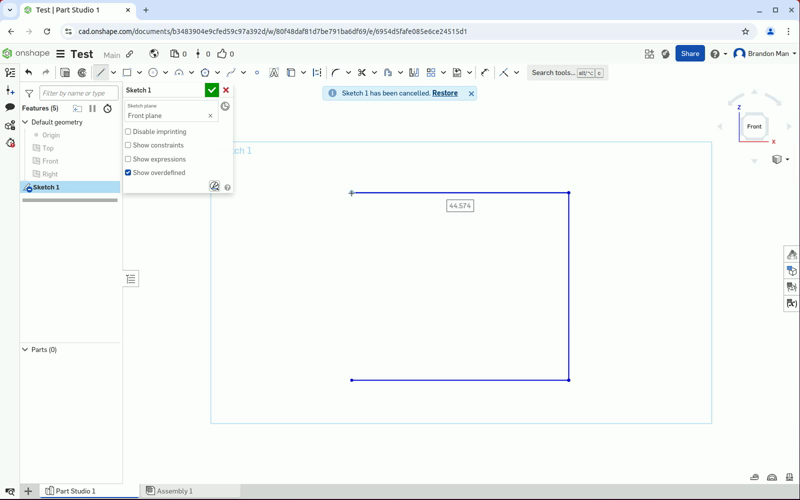
mouse_move(351, 380)
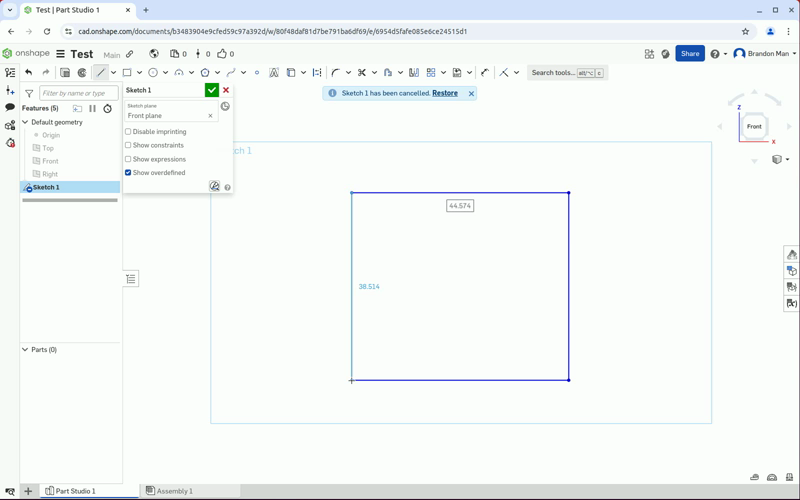
key_up(shift)
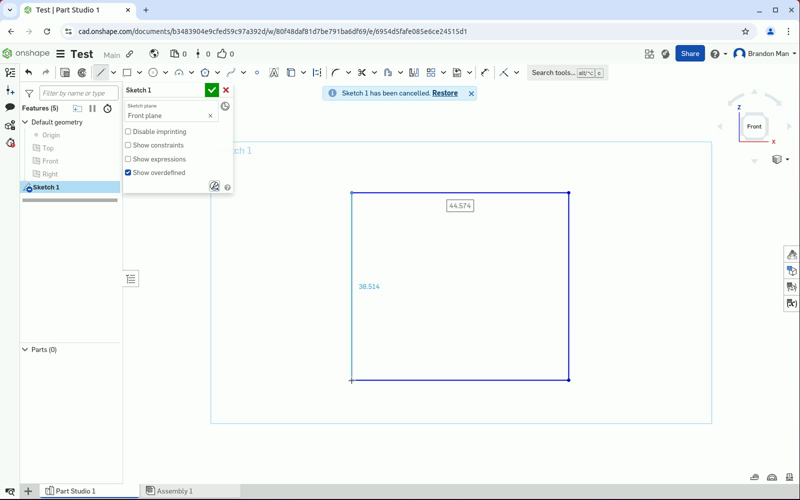
click(351, 380)
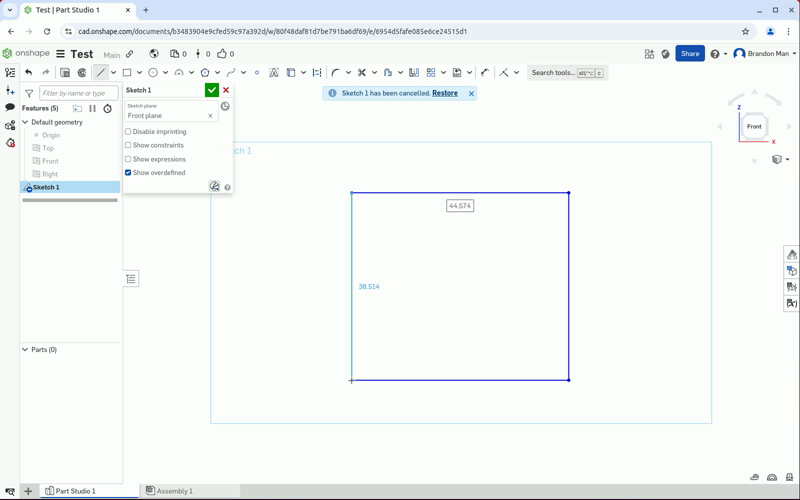
key(esc)
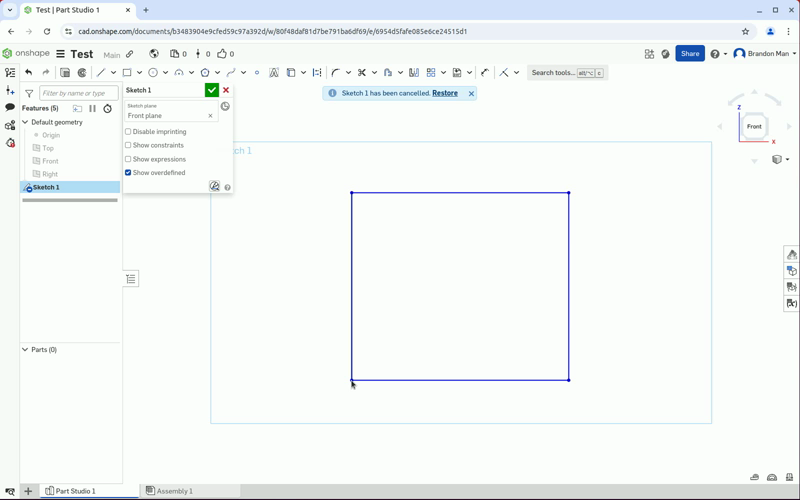
mouse_move(502, 301)
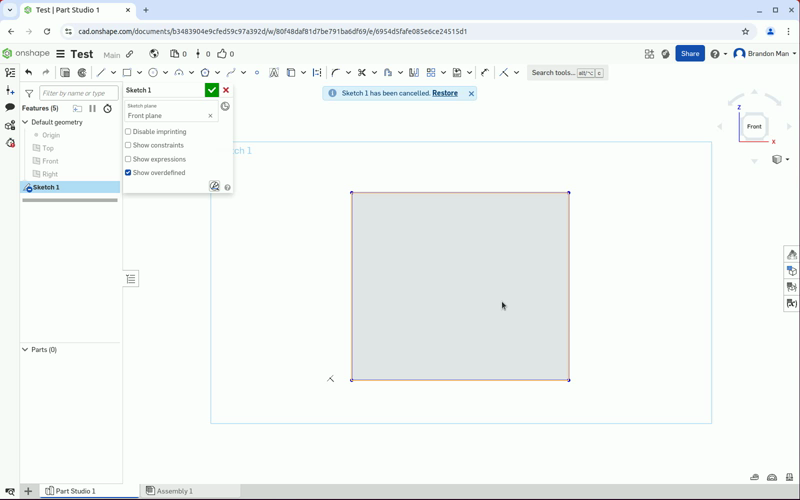
click(502, 301)
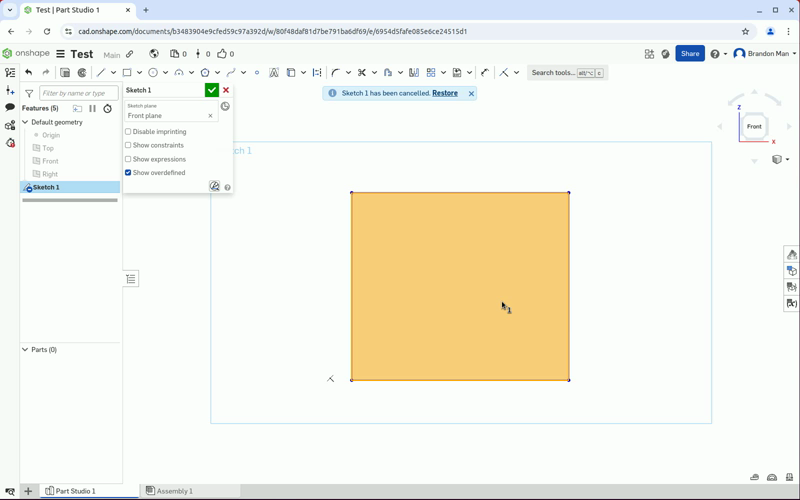
mouse_move(73, 352)
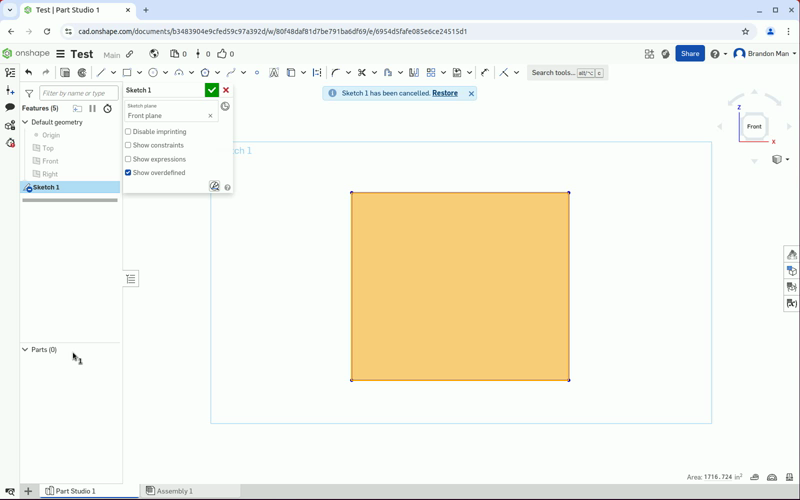
key(shift+y)
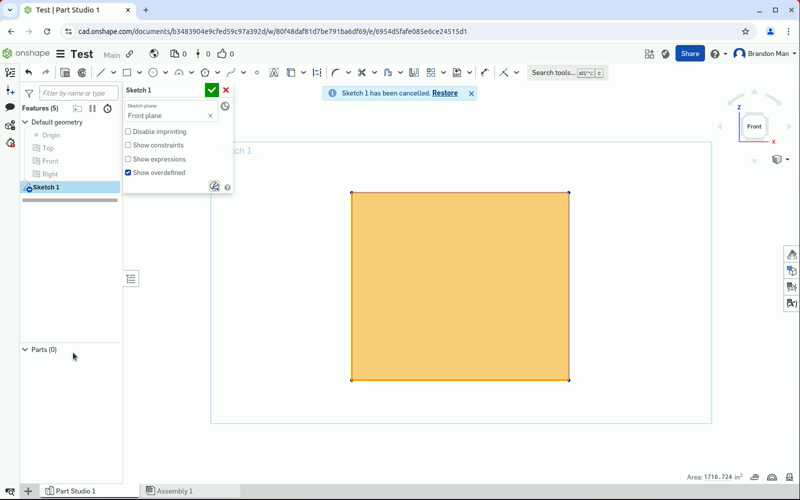
key(shift+e)
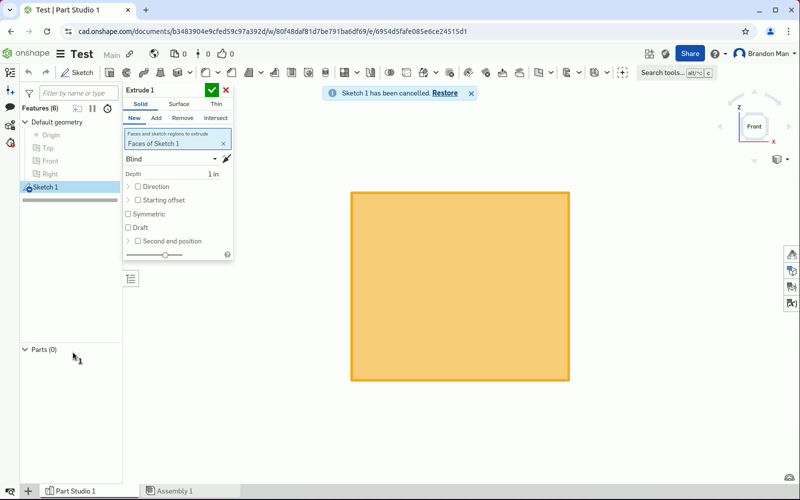
mouse_move(143, 106)
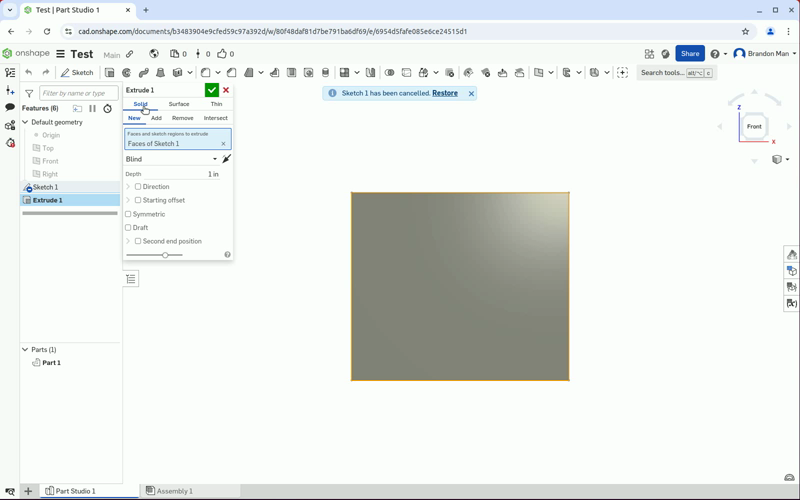
click(143, 106)
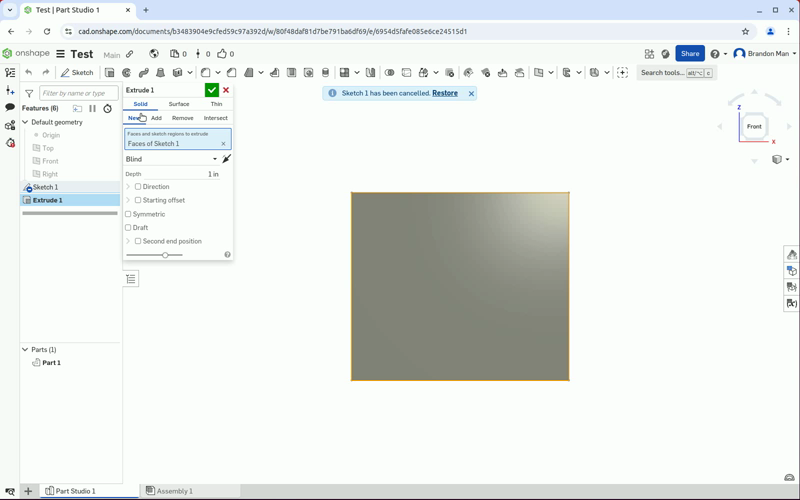
mouse_move(137, 120)
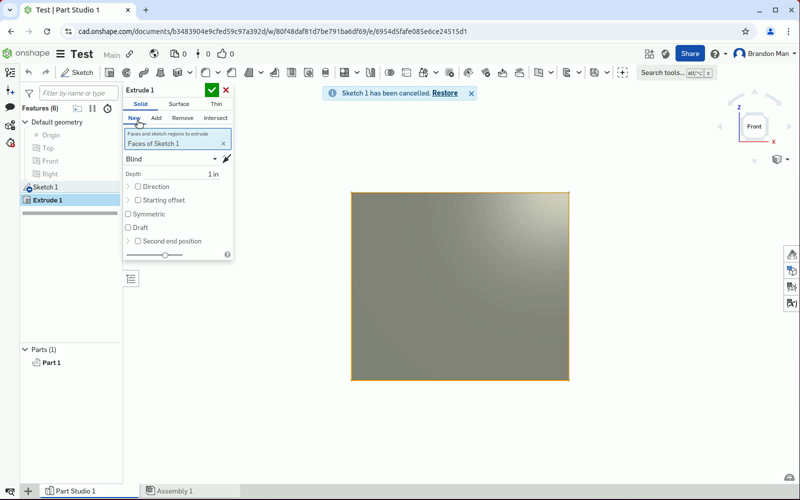
click(137, 120)
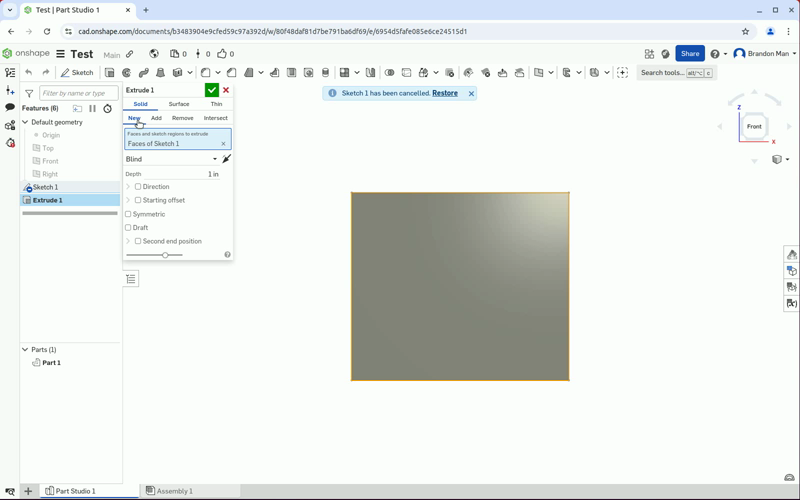
key(tab, 4)
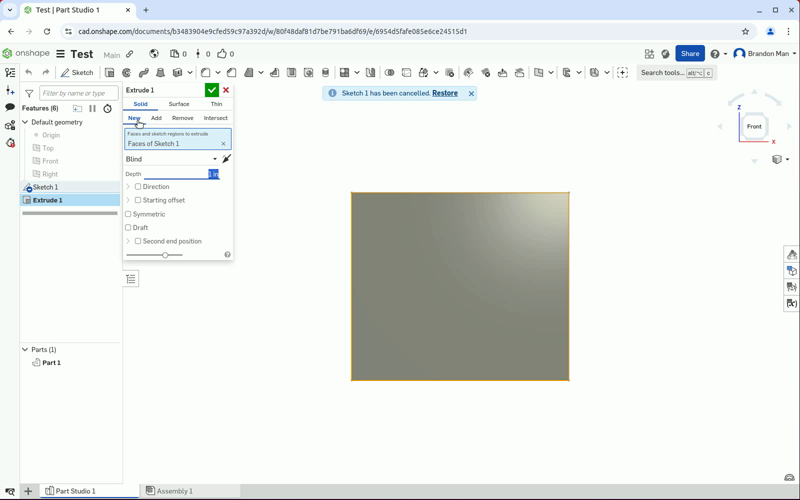
text(23.108)
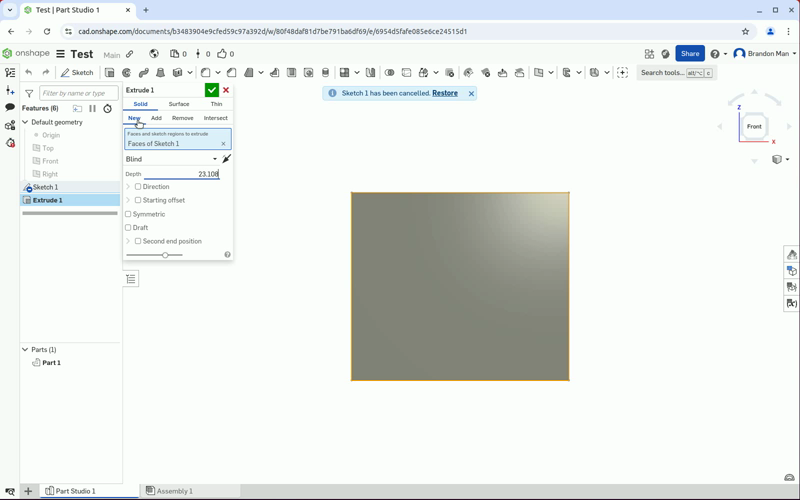
key(enter)
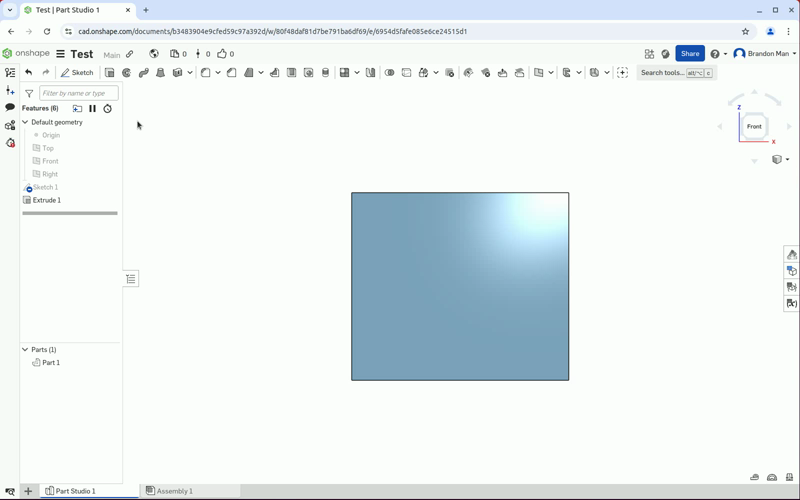
key(shift+h)
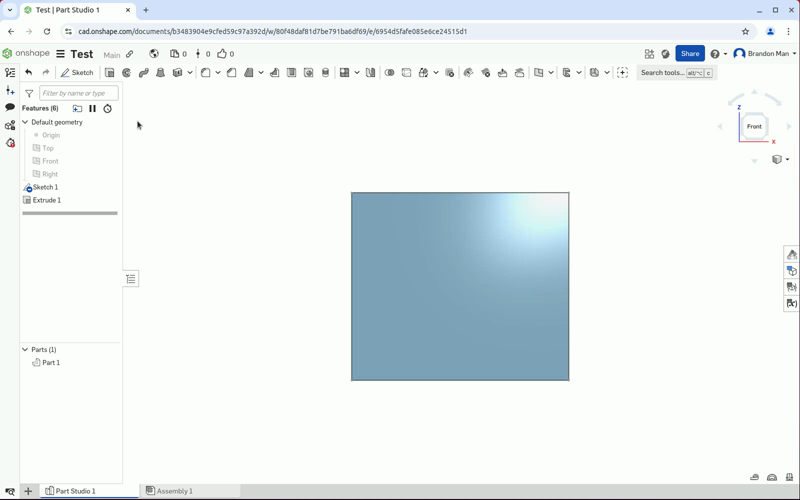
key(shift+h)
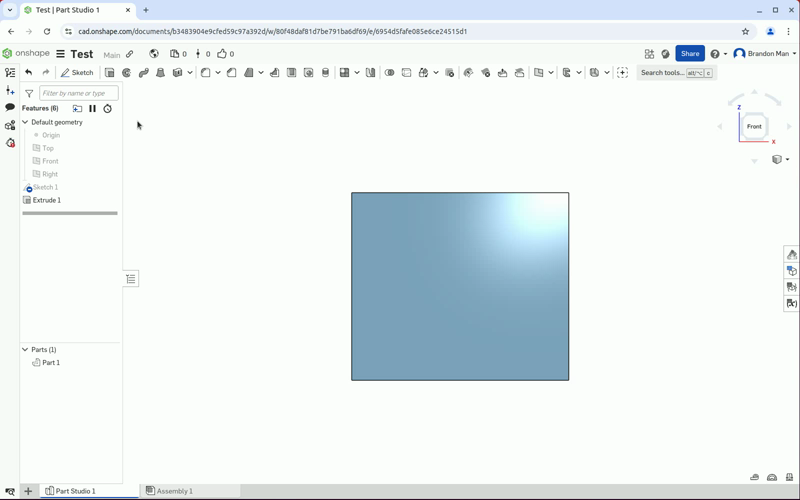
mouse_move(73, 189)
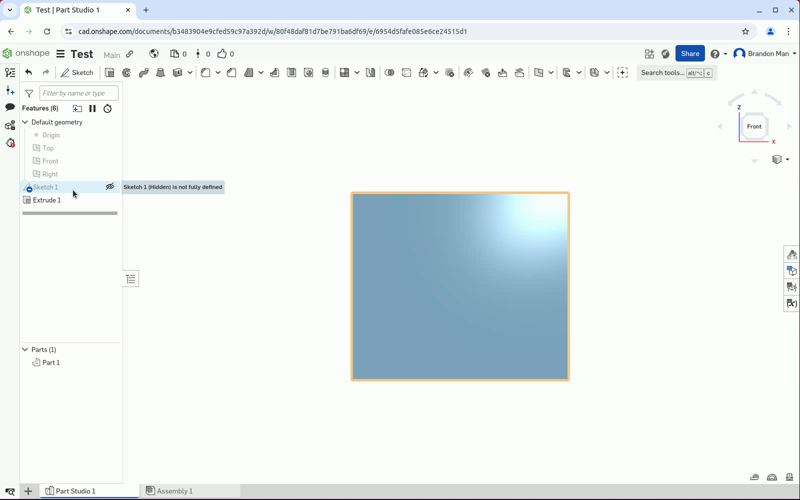
click(73, 189)
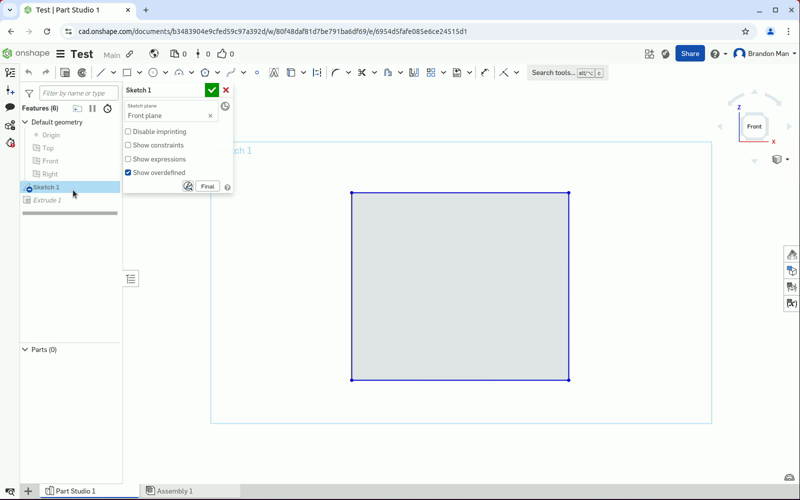
mouse_move(229, 92)
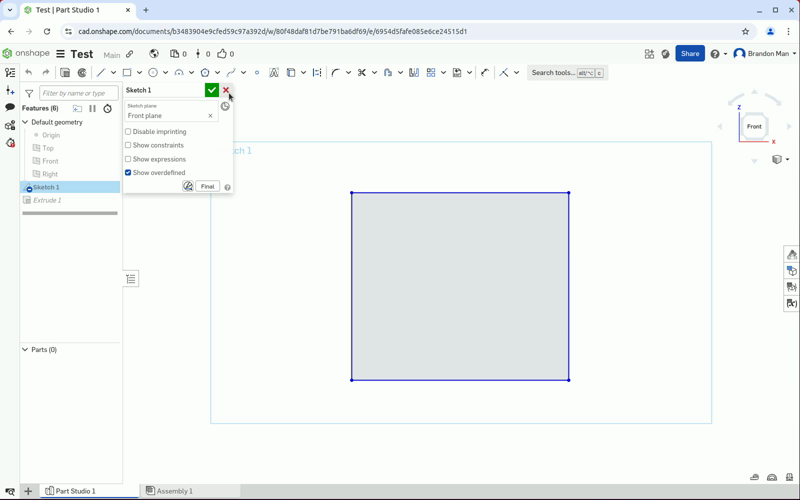
click(229, 92)
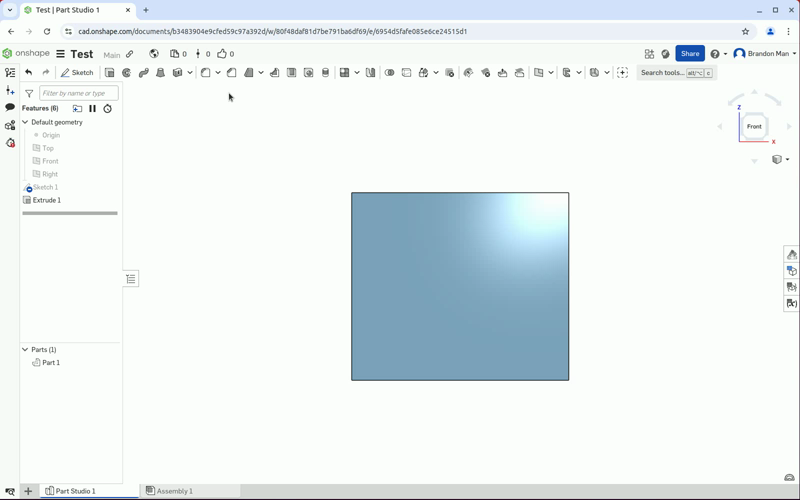
mouse_move(541, 75)
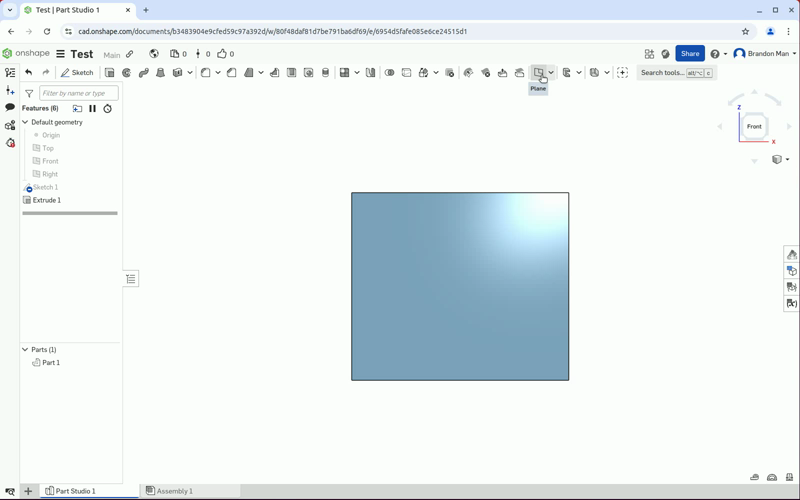
click(541, 75)
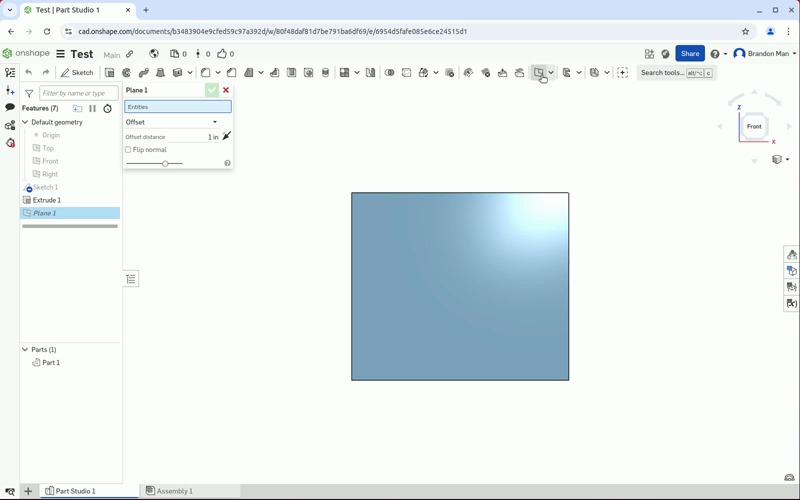
mouse_move(73, 163)
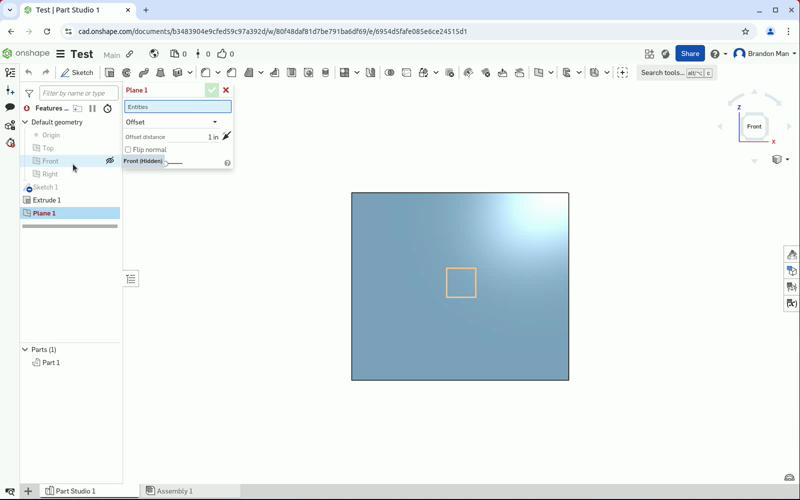
click(73, 163)
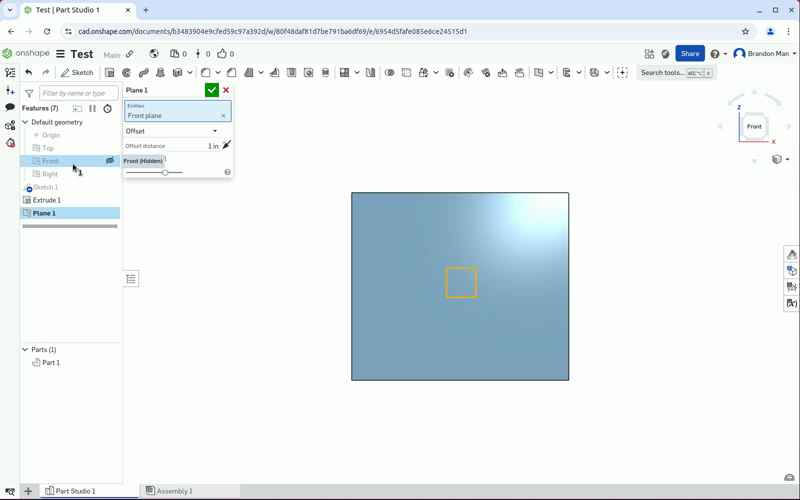
key(tab, 2)
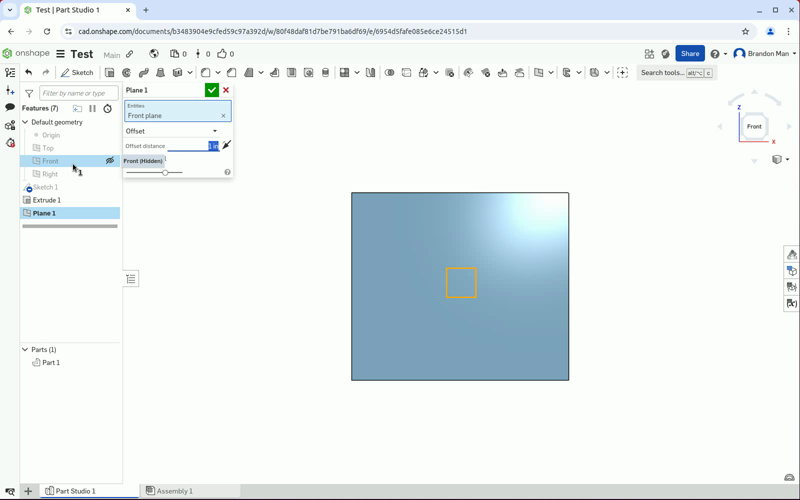
text(23.108)
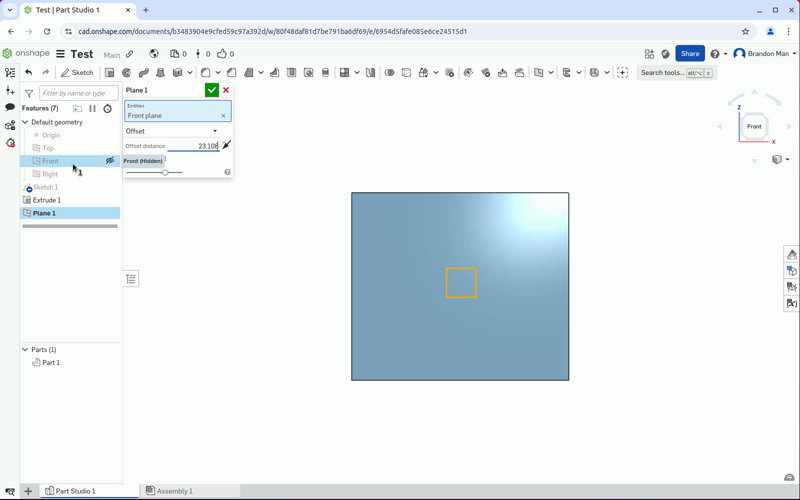
key(enter, 2)
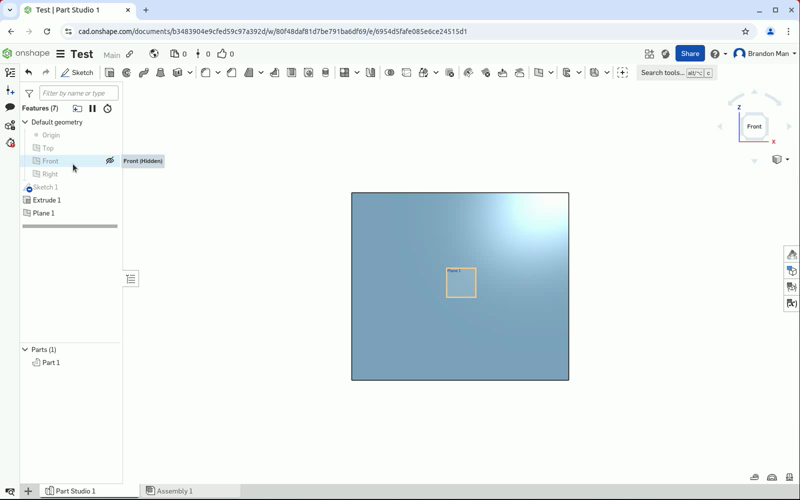
key(shift+s)
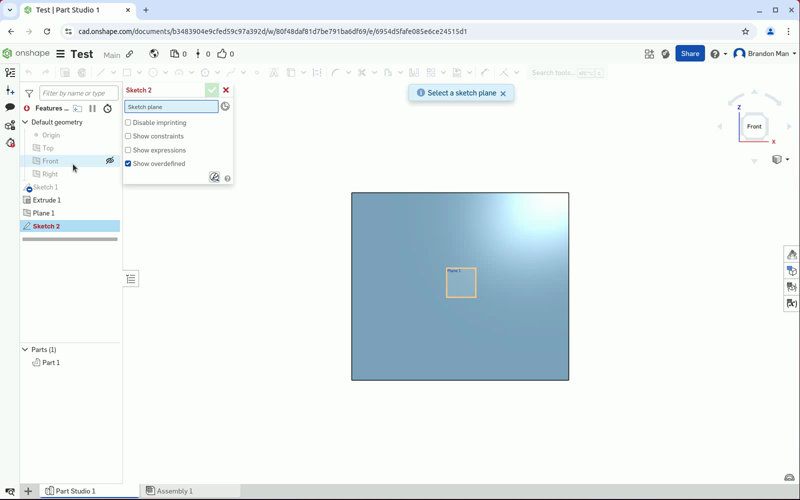
mouse_move(73, 215)
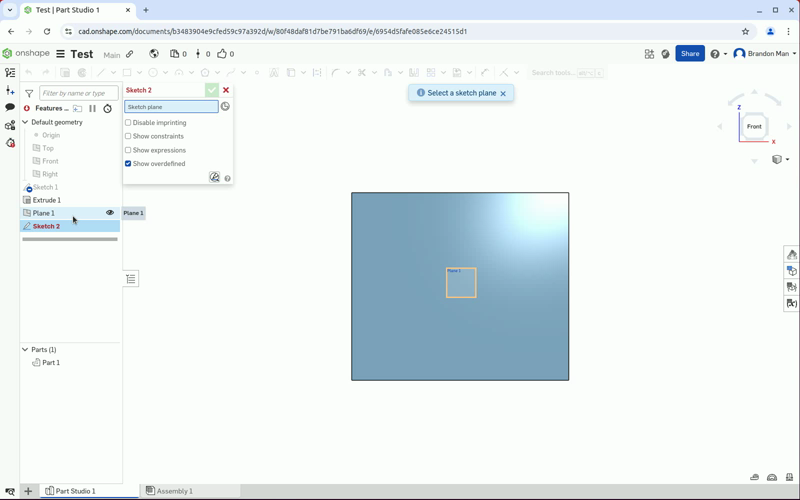
click(73, 215)
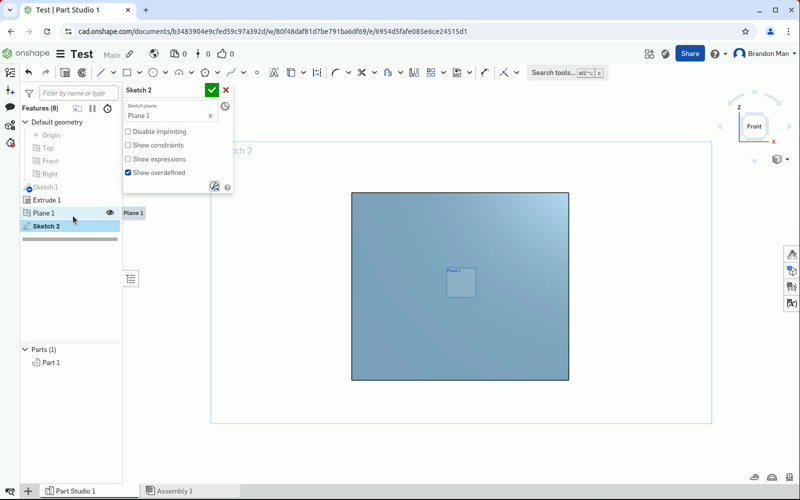
mouse_move(73, 352)
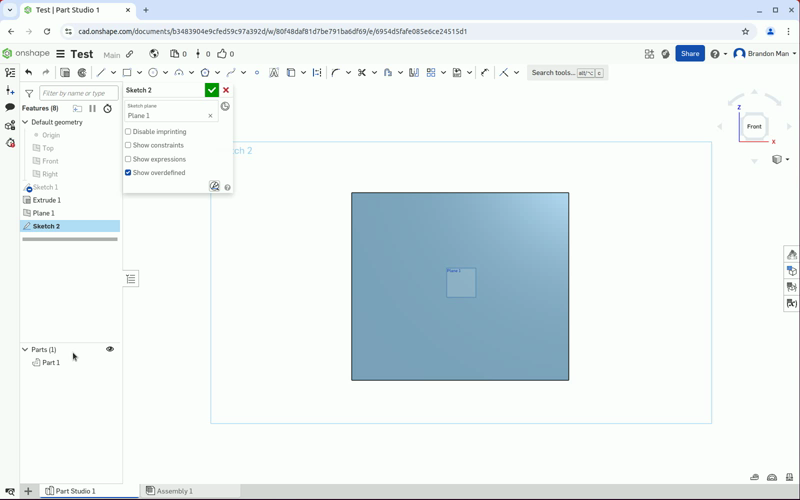
key(y)
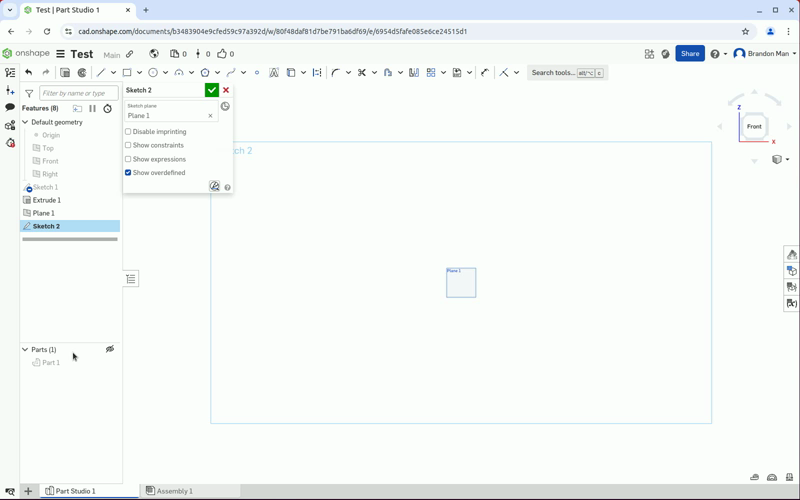
key(c)
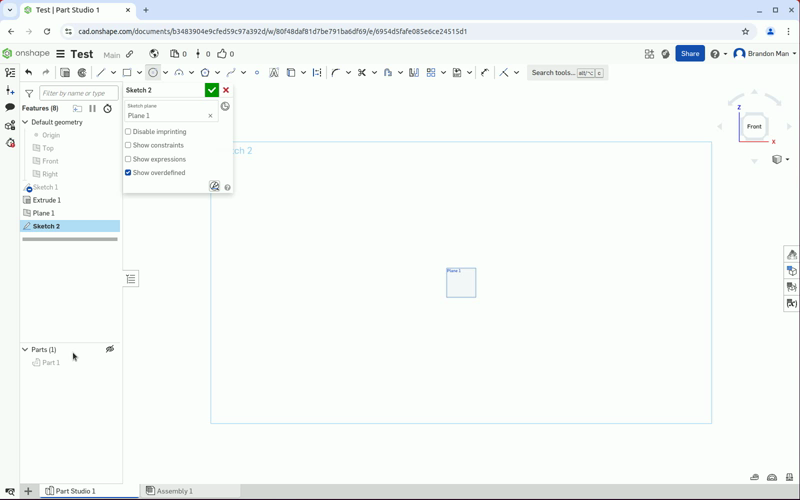
key_down(shift)
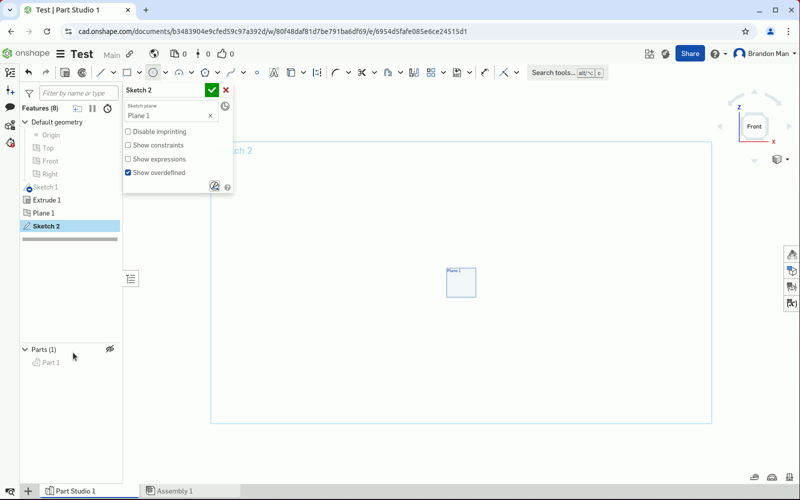
mouse_move(461, 282)
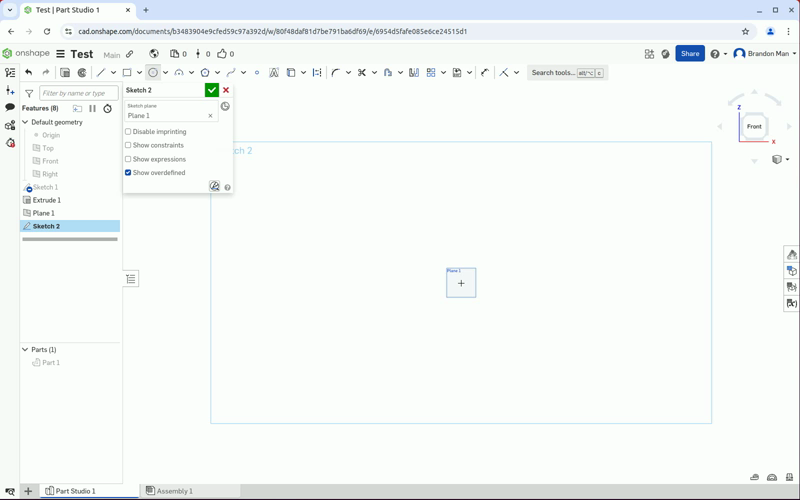
click(461, 282)
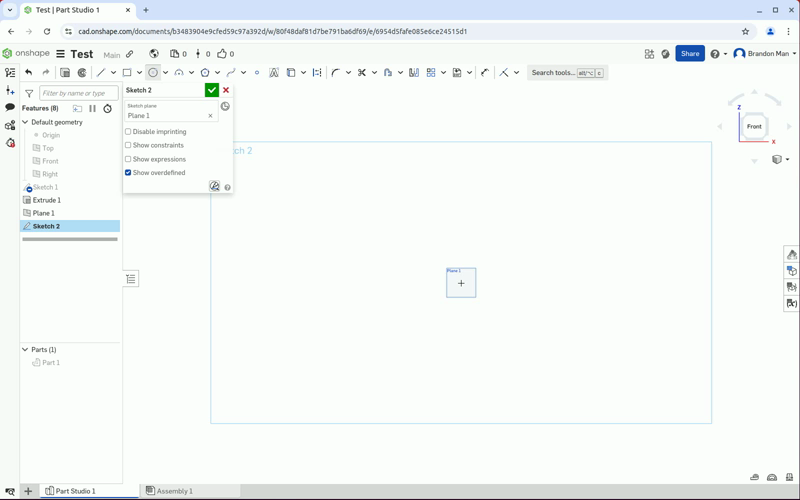
key_up(shift)
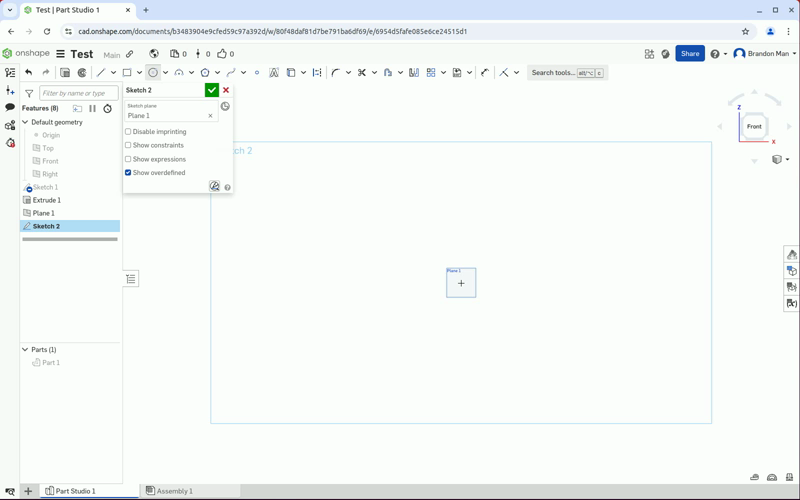
mouse_move(507, 282)
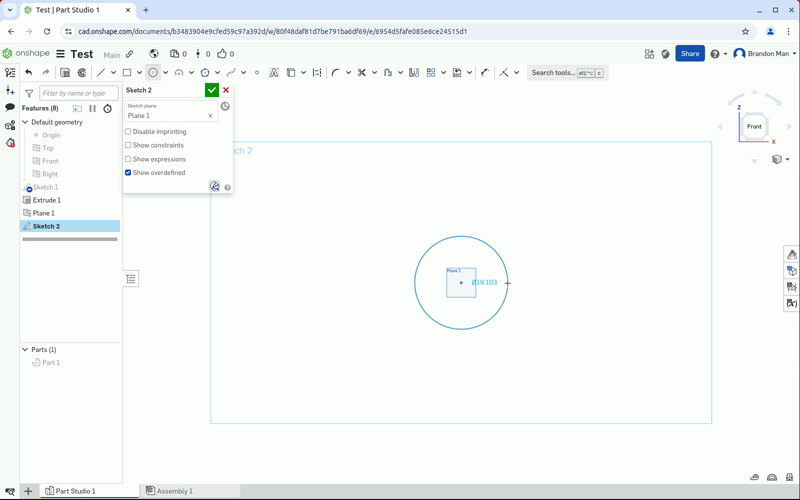
click(507, 282)
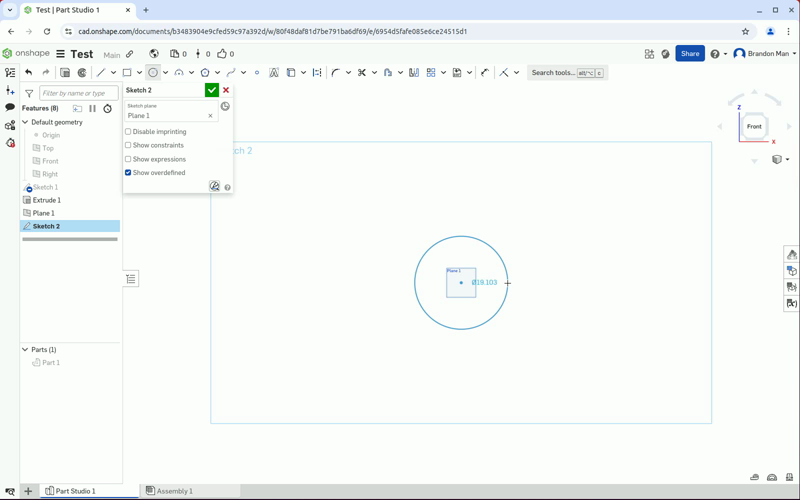
key(esc)
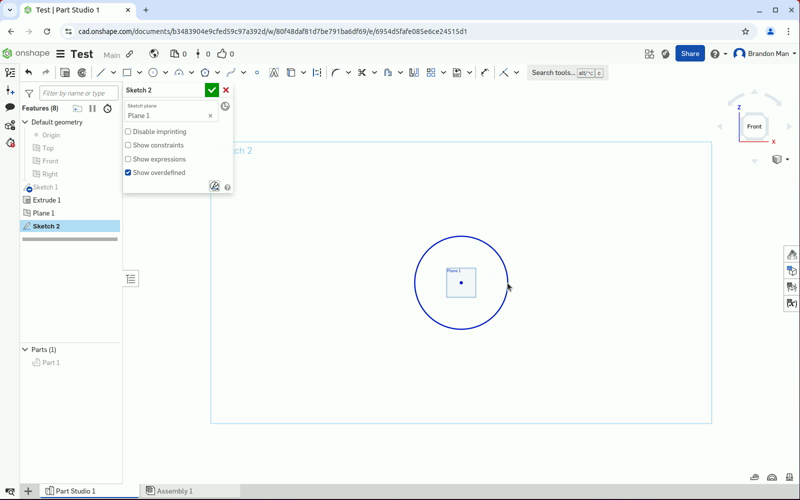
mouse_move(484, 257)
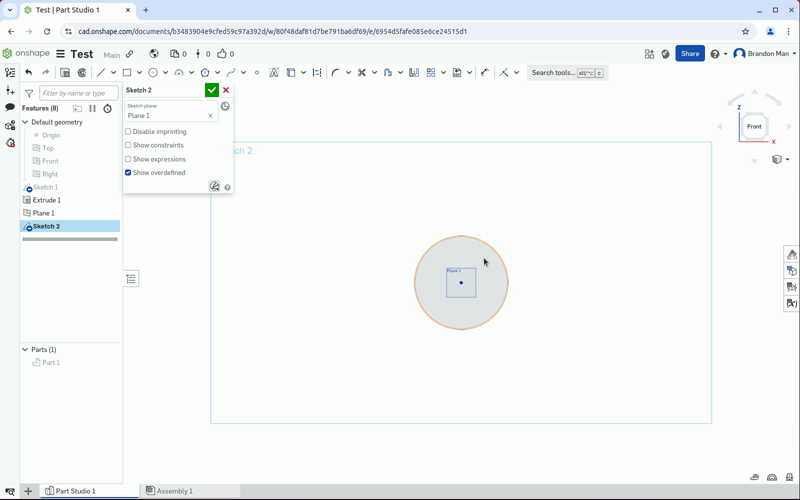
click(484, 257)
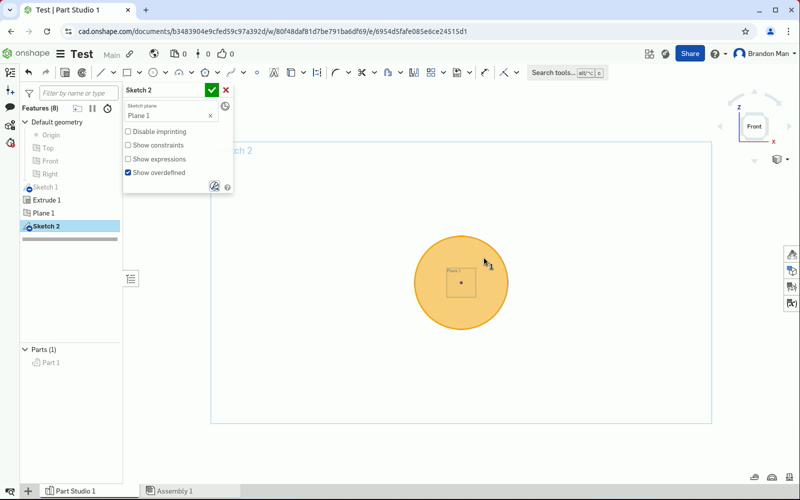
mouse_move(73, 352)
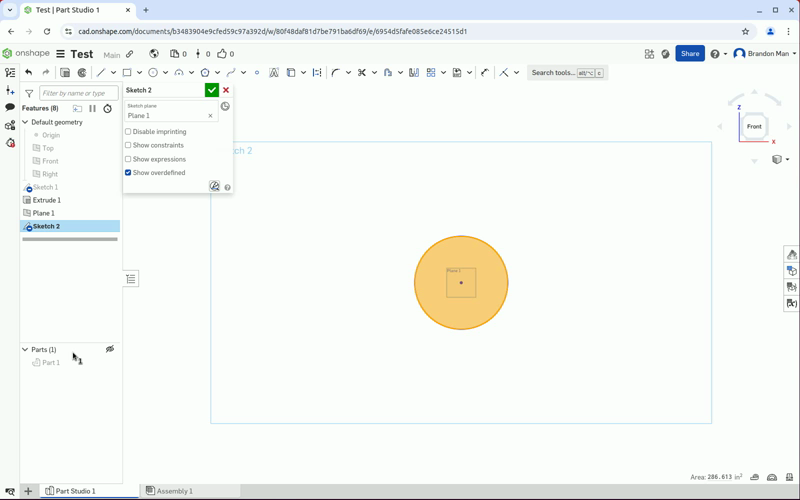
key(shift+y)
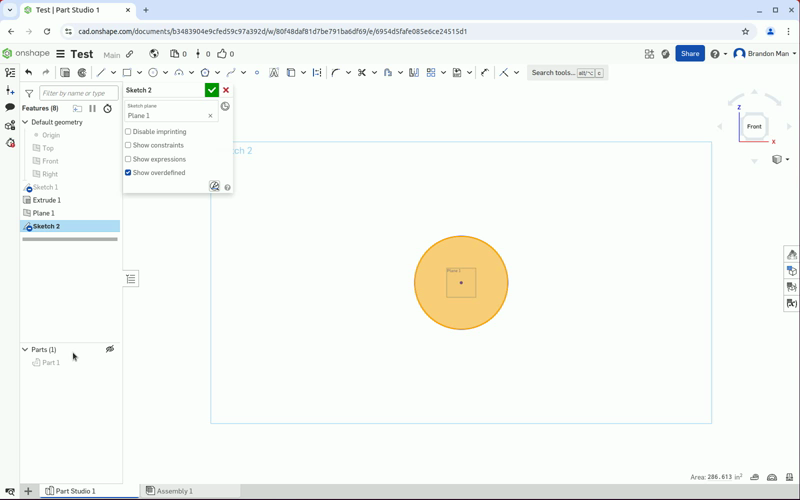
key(shift+e)
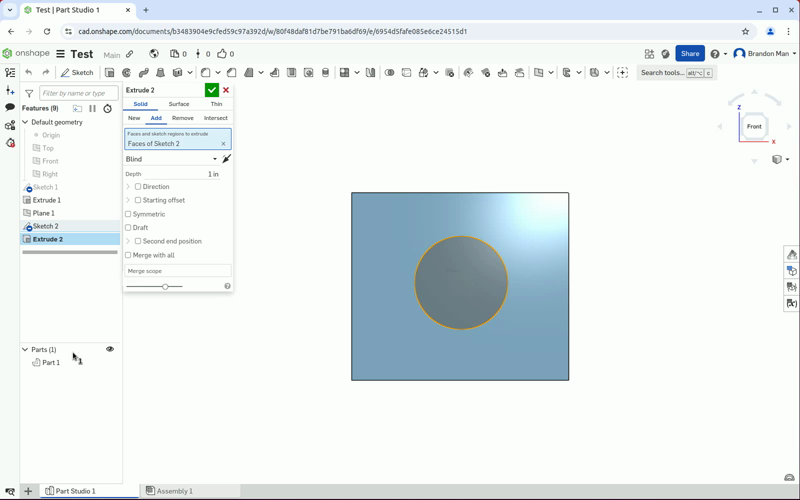
mouse_move(143, 106)
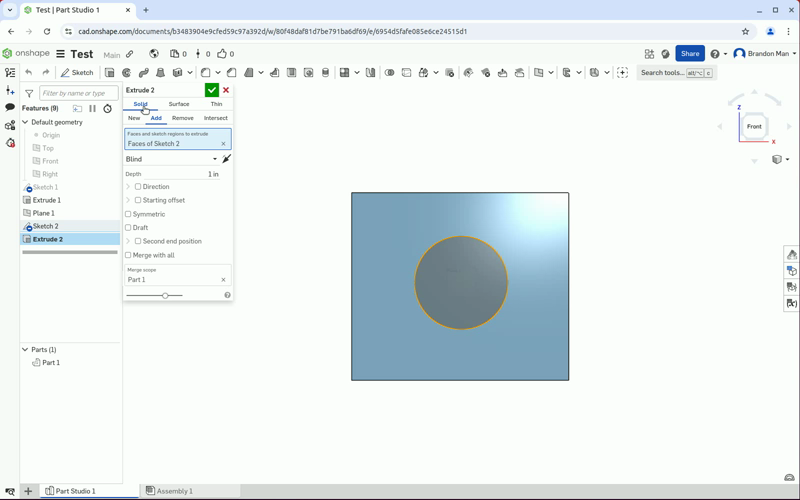
click(143, 106)
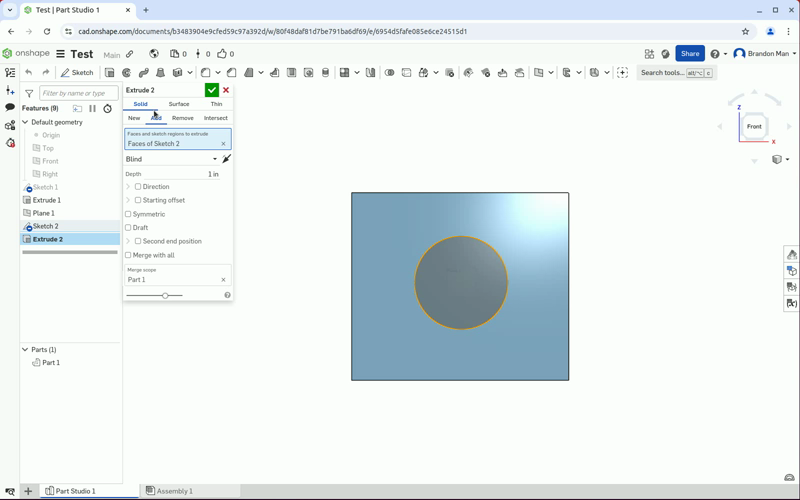
mouse_move(186, 120)
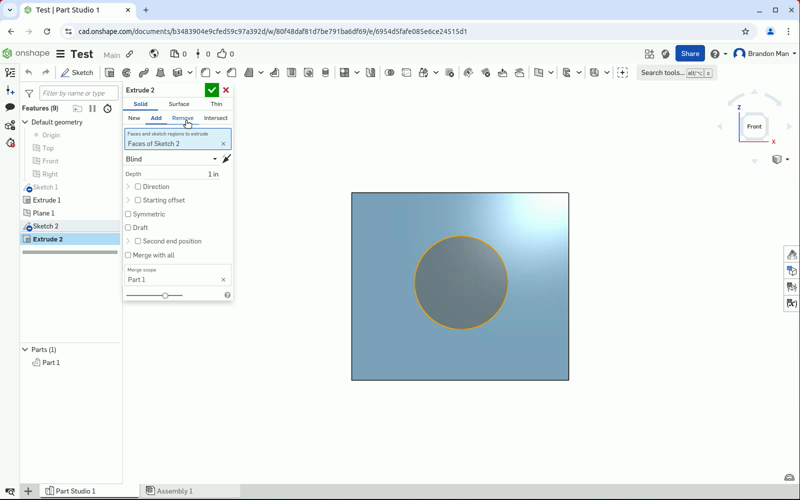
click(186, 120)
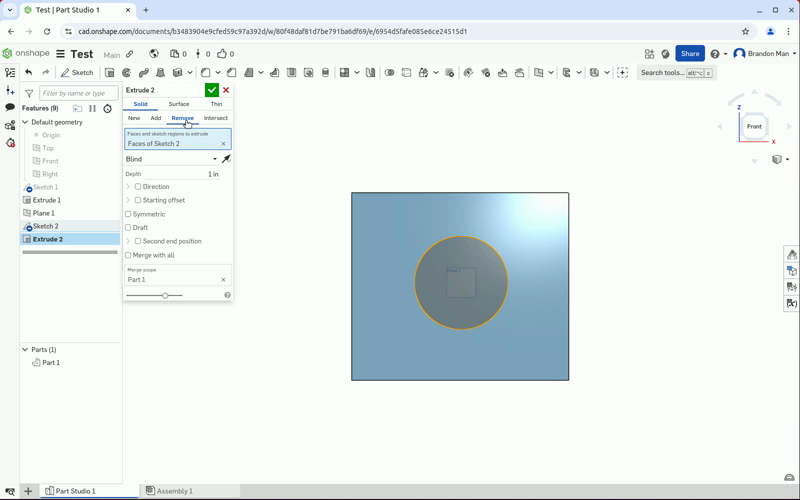
key(tab, 4)
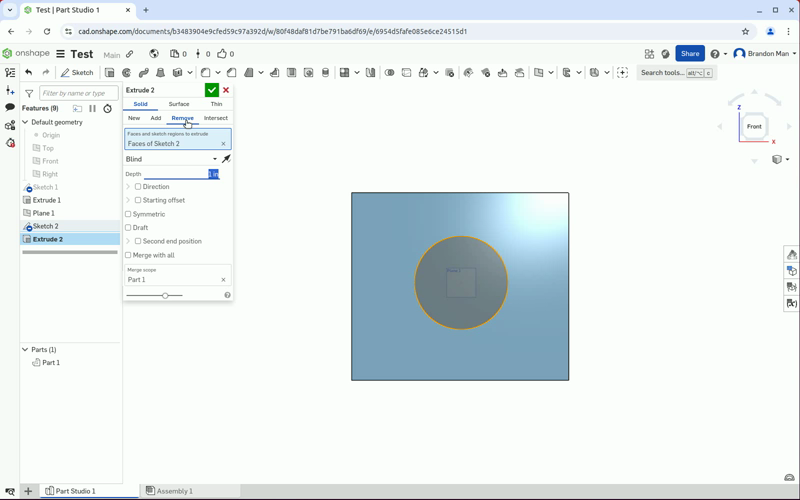
text(23.108)
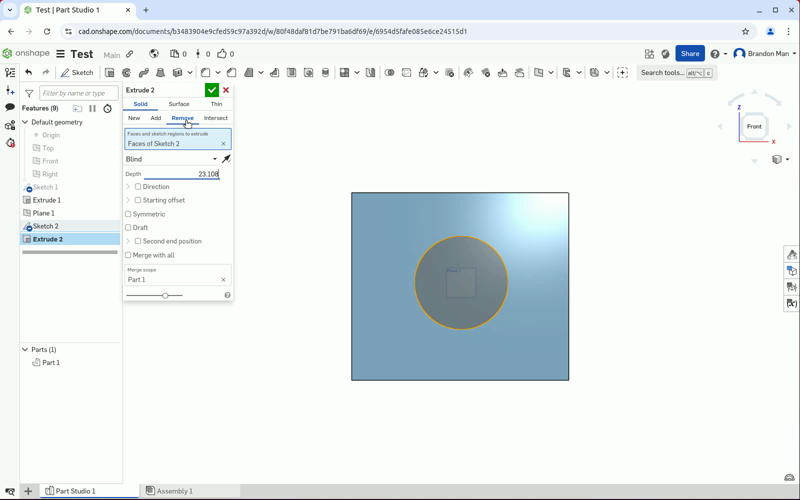
key(tab, 6)
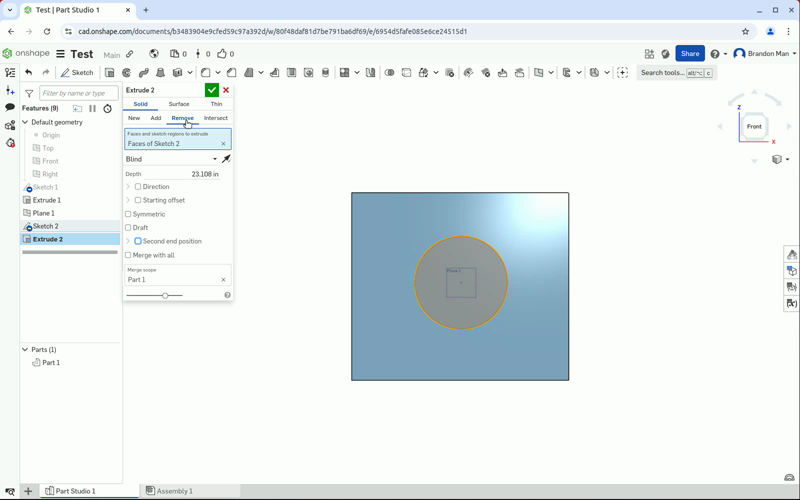
key(space)
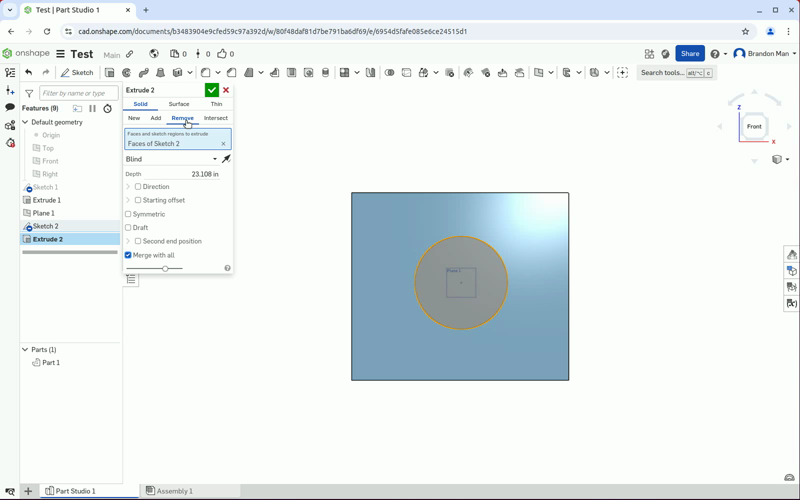
key(enter)
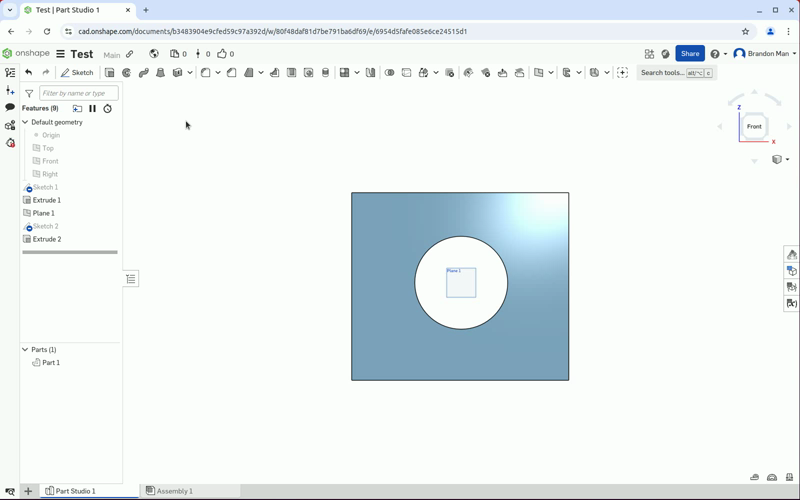
key(shift+h)
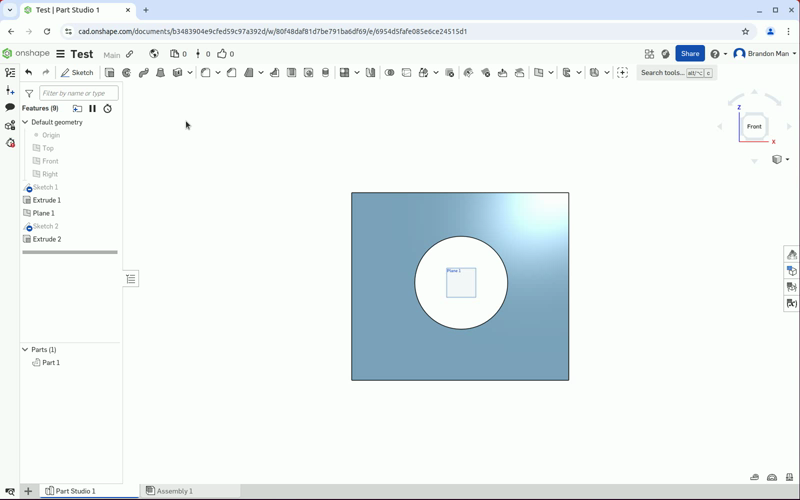
key(shift+h)
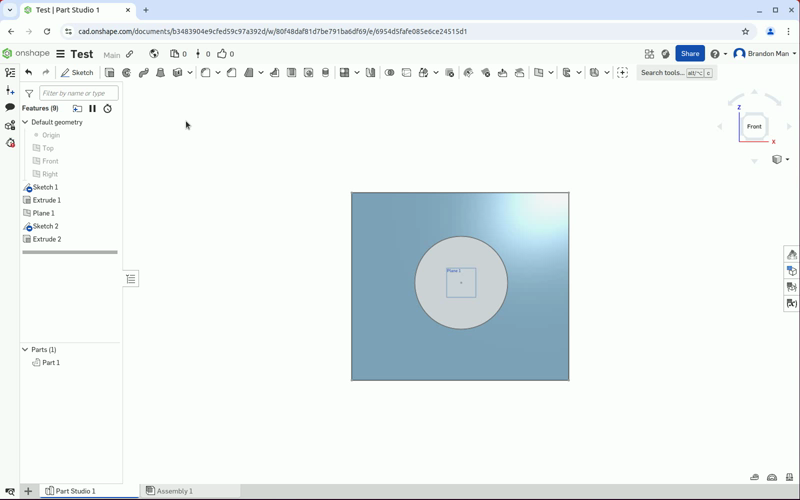
key(shift+7)
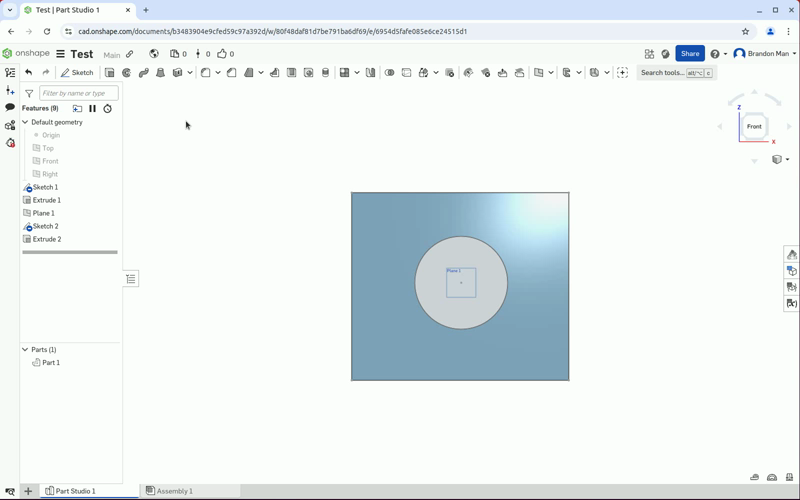
key(left, 2)
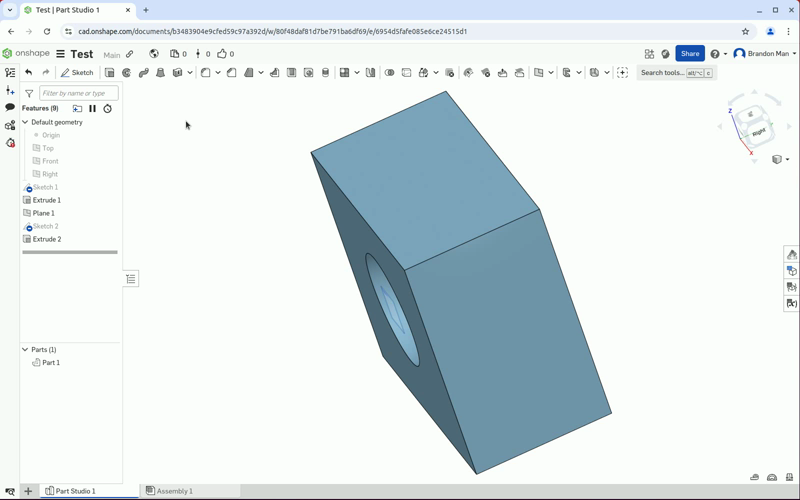
key(down, 2)
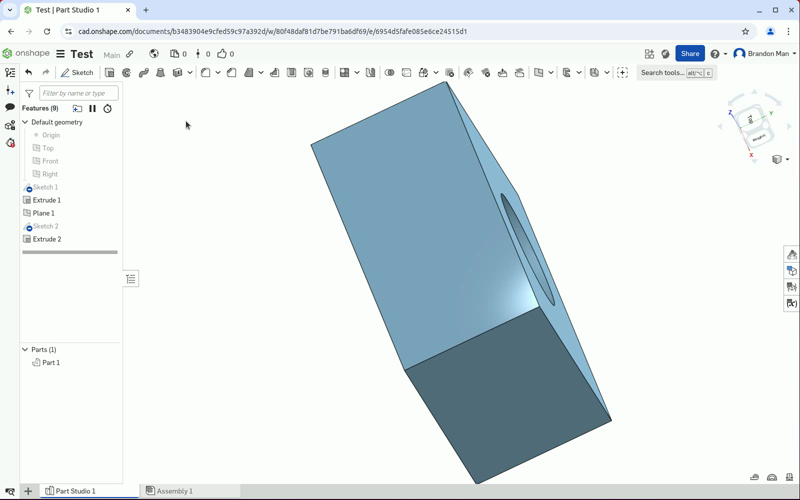
key(up, 2)
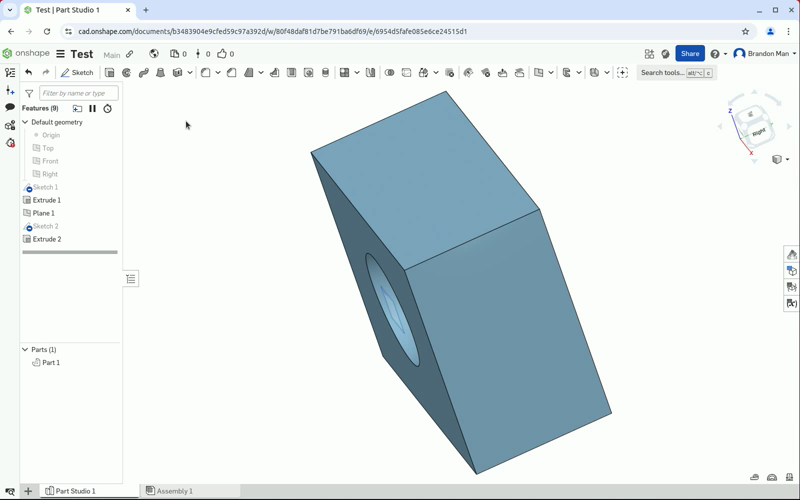
key(right, 2)
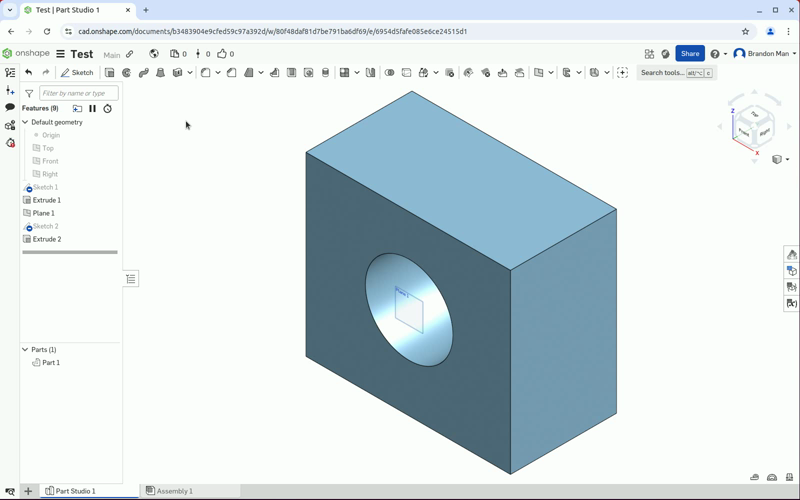
mouse_move(73, 189)
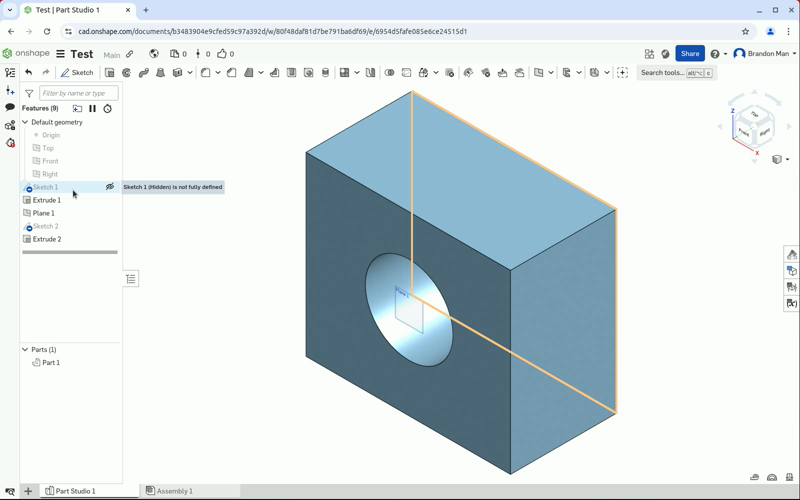
click(73, 189)